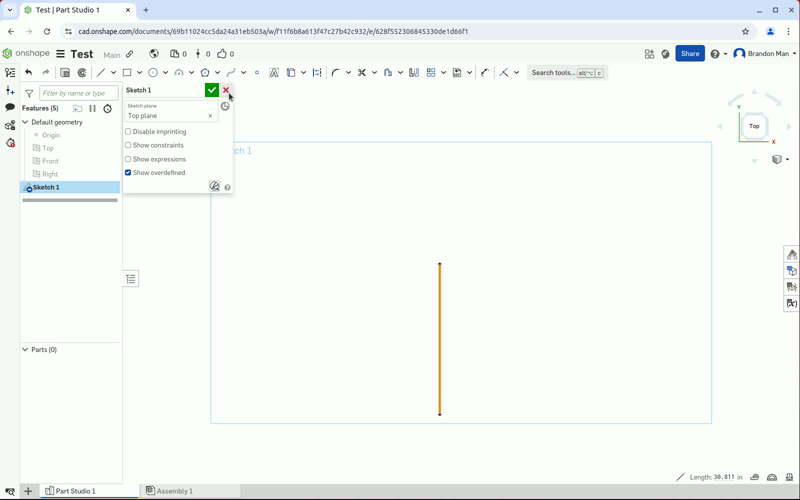
key(shift+h)
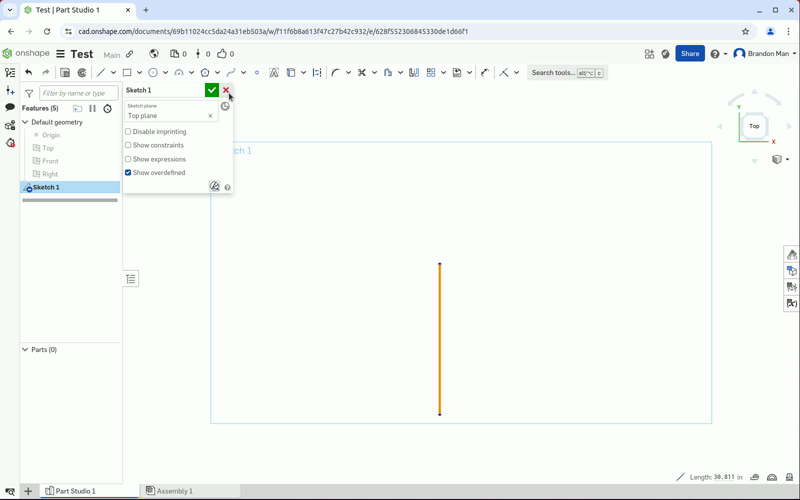
key(shift+s)
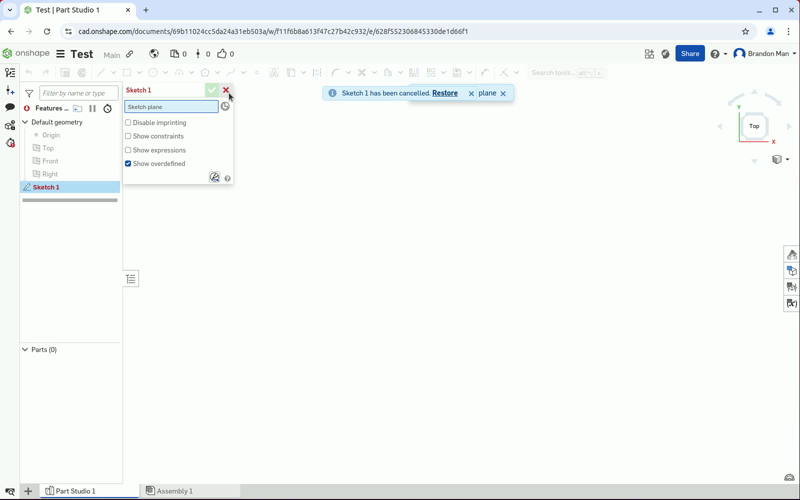
mouse_move(73, 150)
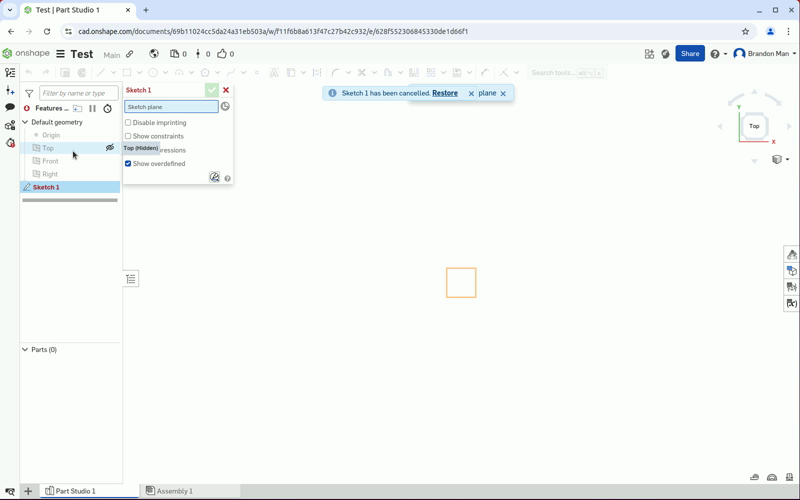
click(73, 150)
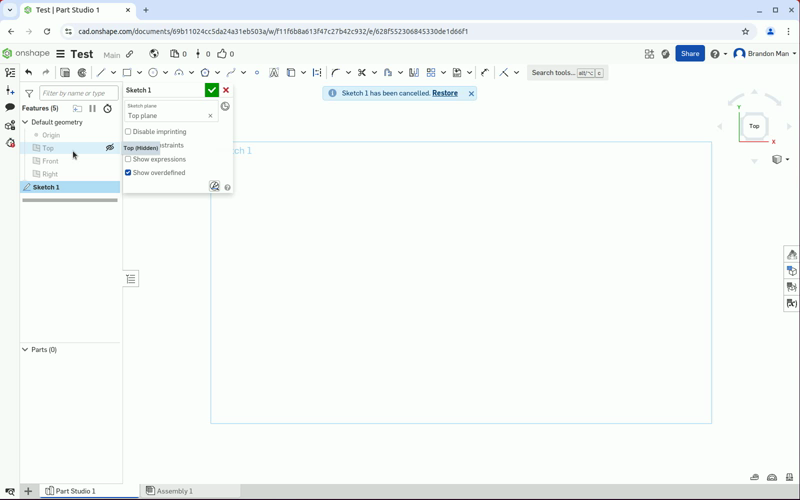
mouse_move(73, 352)
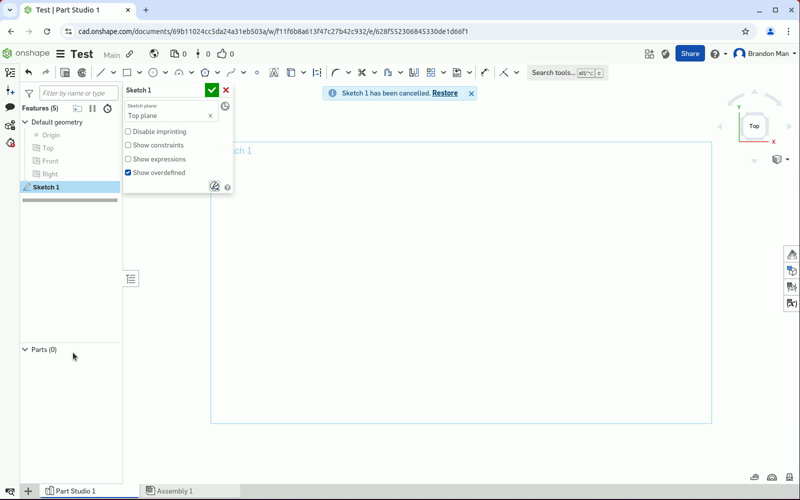
key(y)
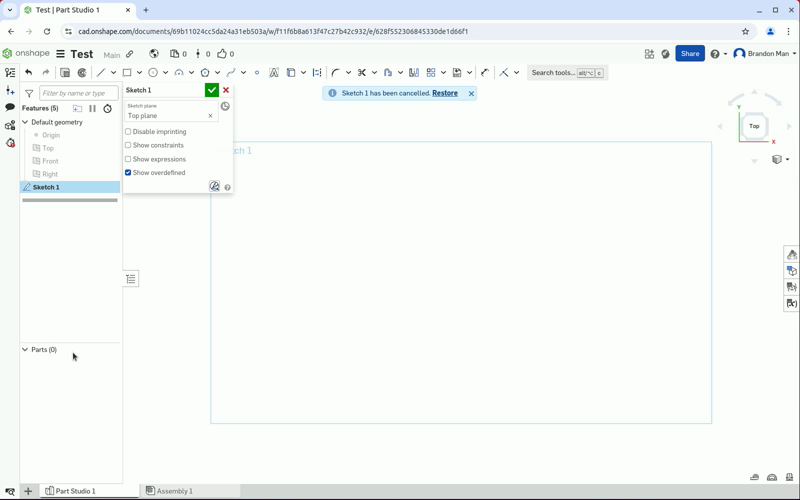
key(c)
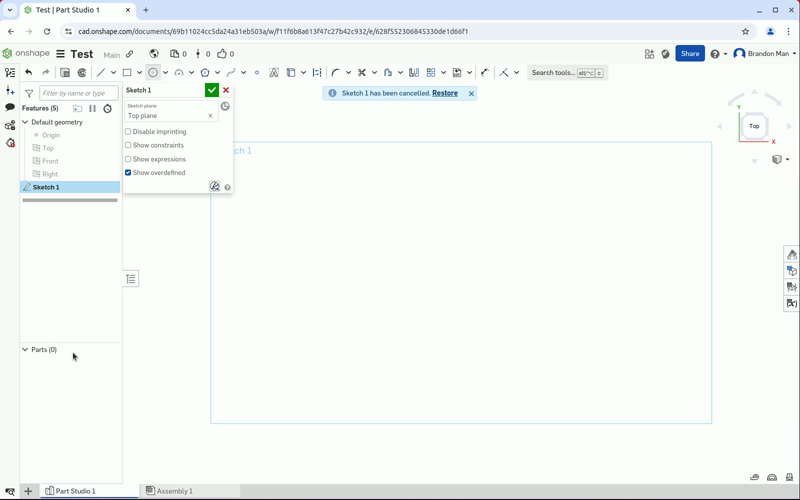
key_down(shift)
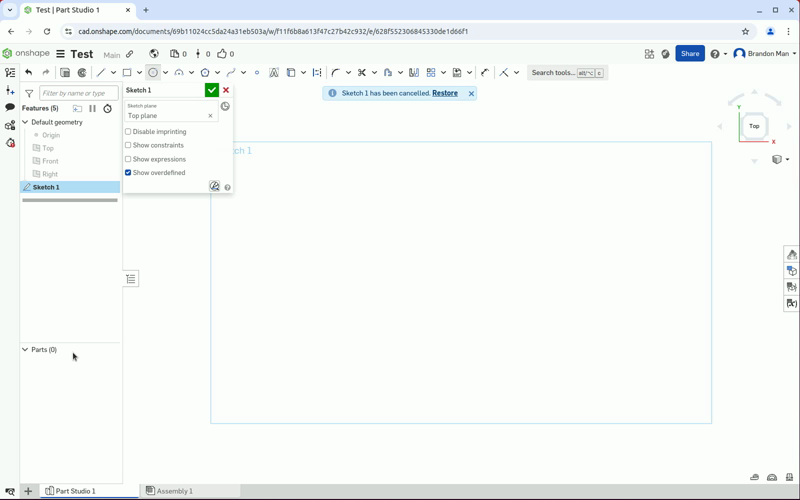
mouse_move(461, 282)
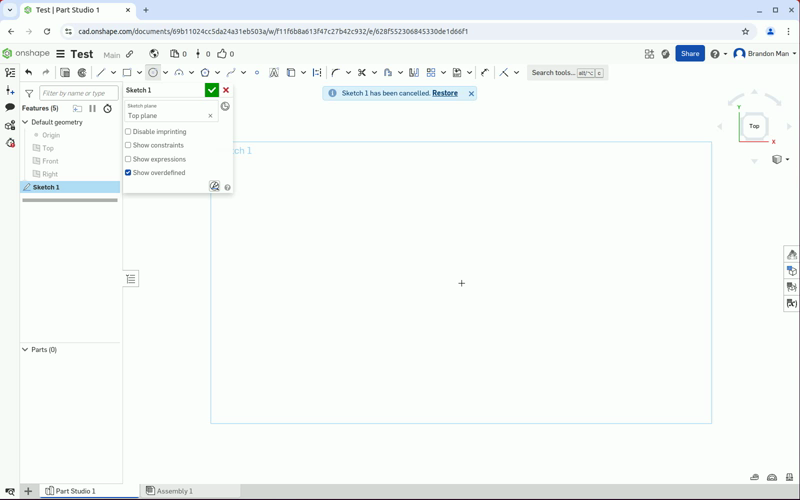
click(461, 282)
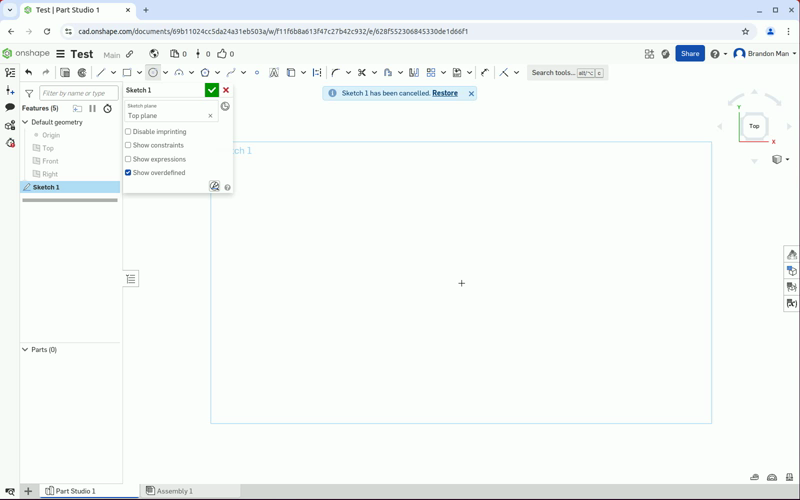
key_up(shift)
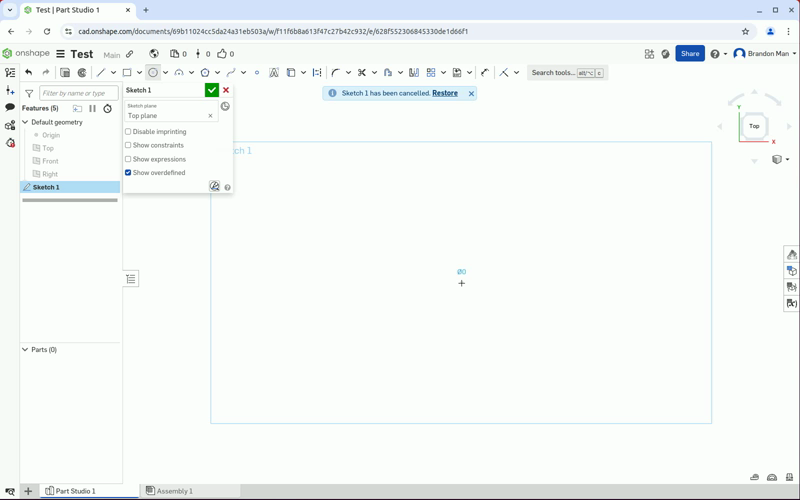
mouse_move(472, 282)
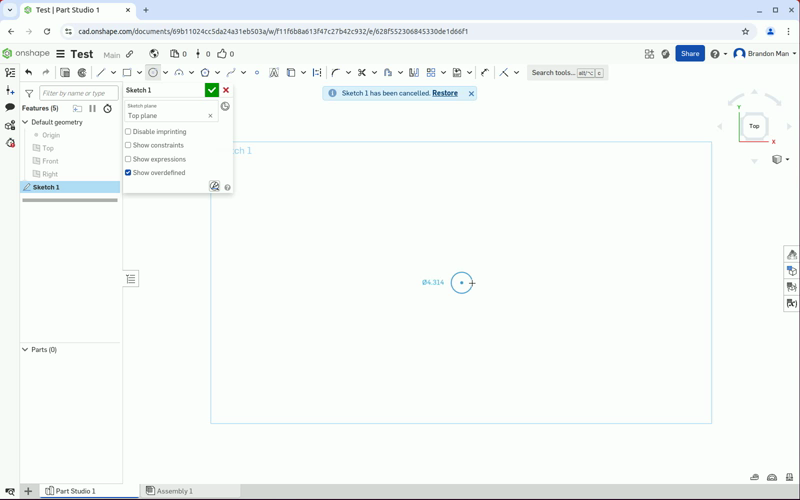
click(472, 282)
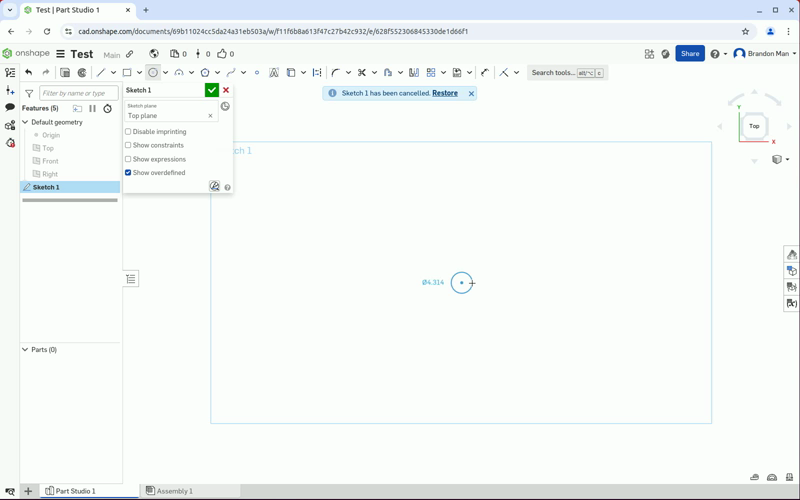
key(esc)
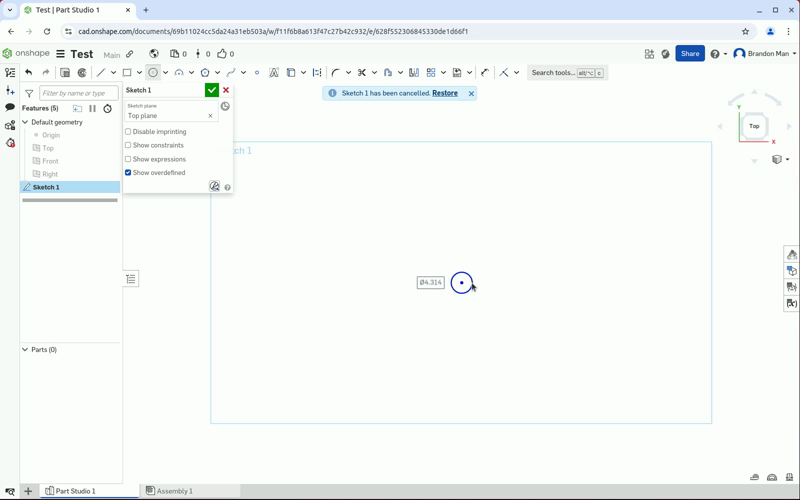
mouse_move(458, 286)
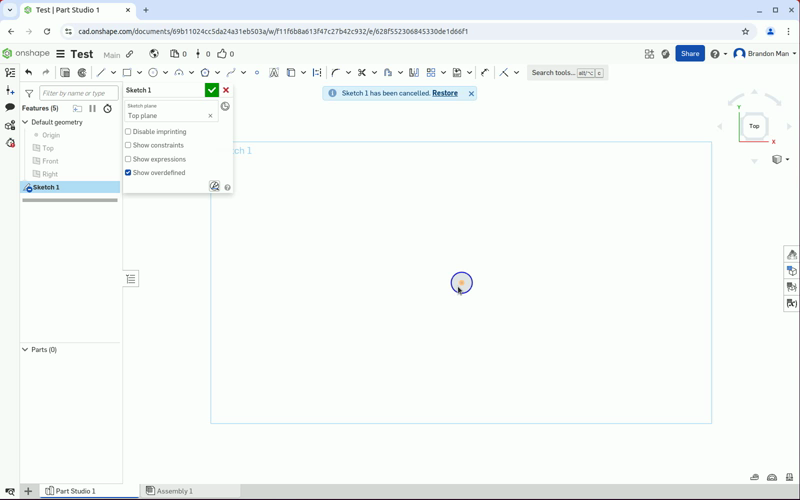
scroll(6)
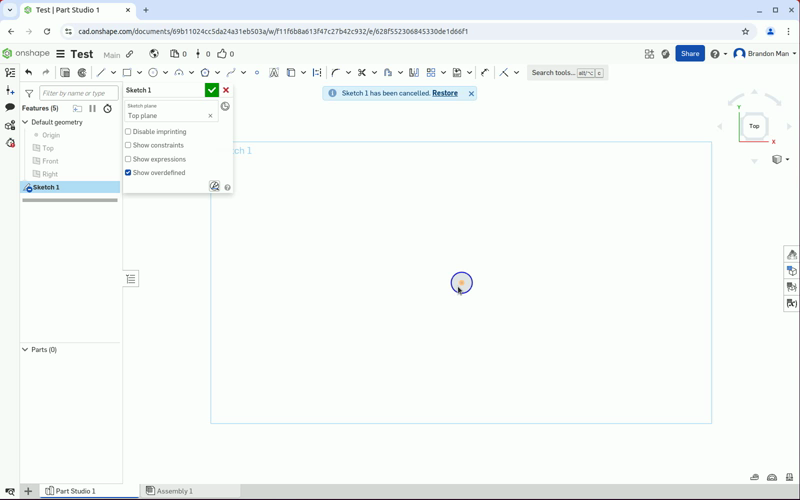
scroll(6)
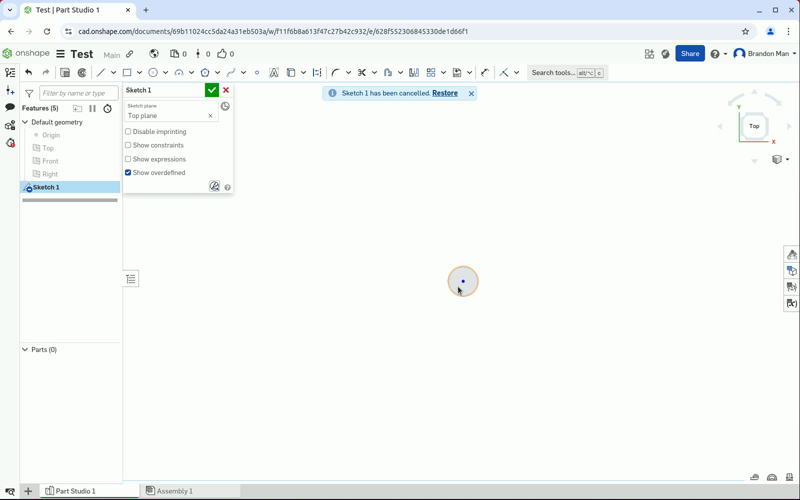
scroll(6)
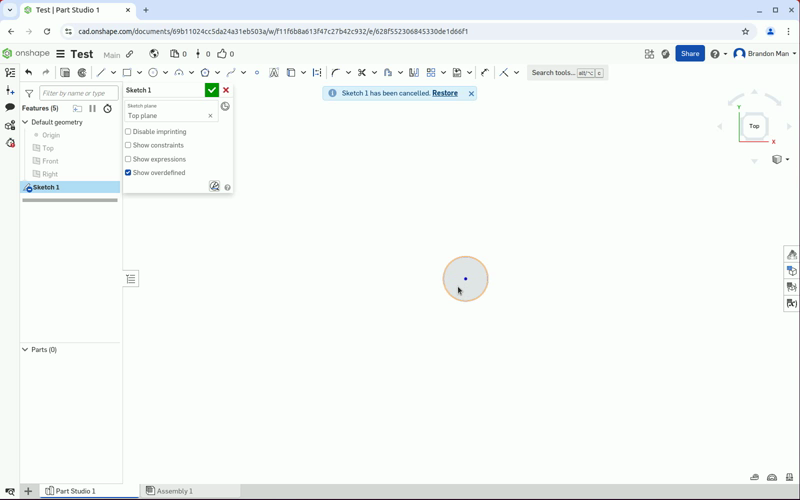
scroll(6)
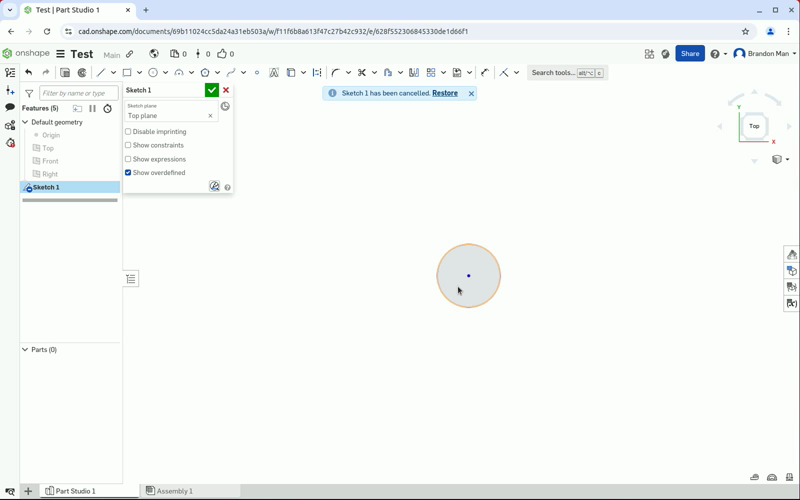
scroll(6)
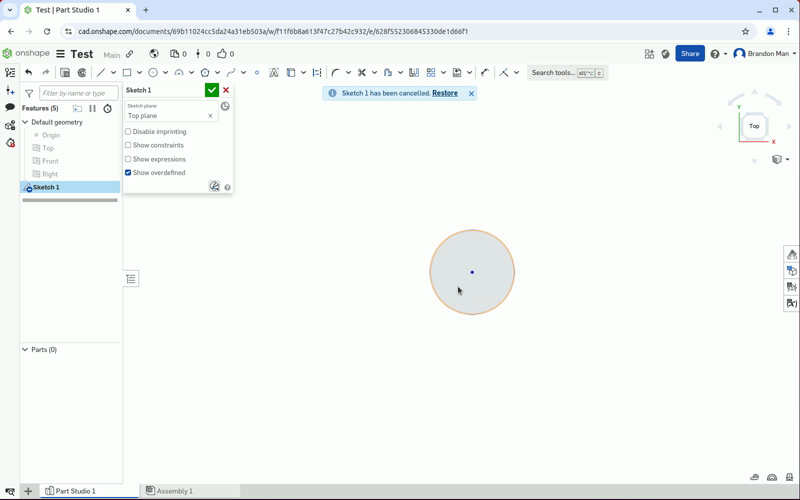
scroll(6)
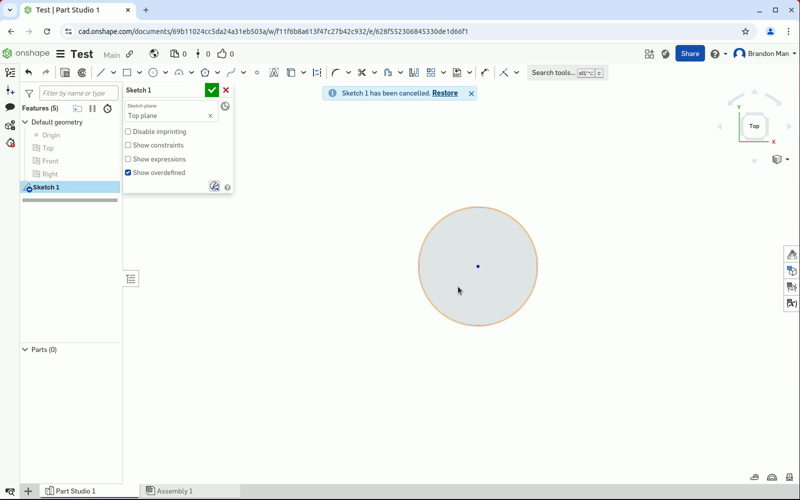
scroll(6)
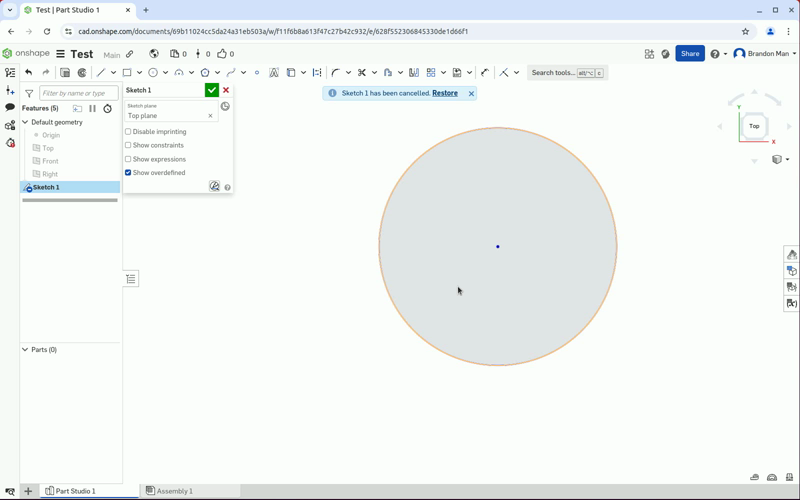
click(458, 286)
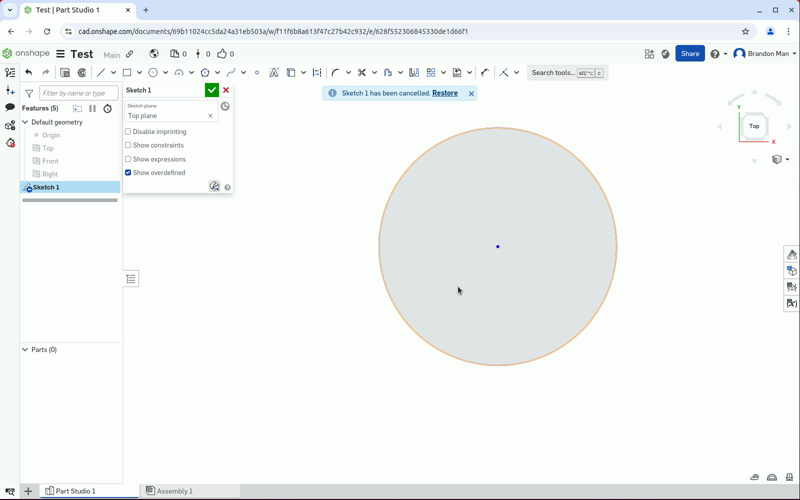
scroll(-6)
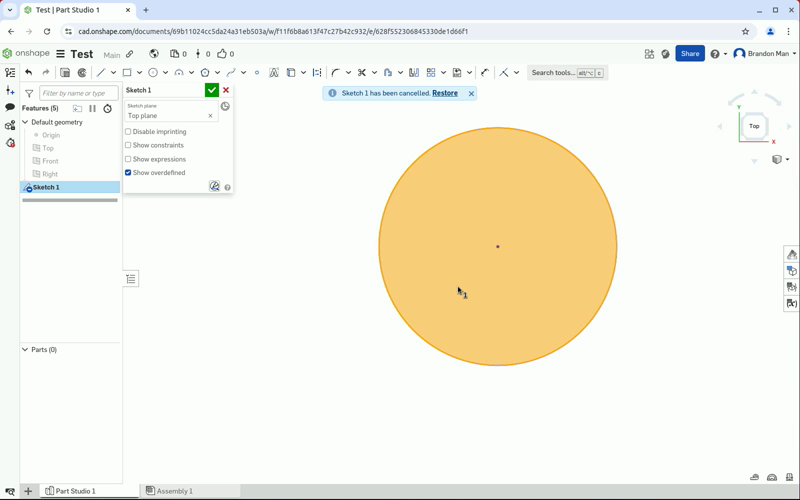
scroll(-6)
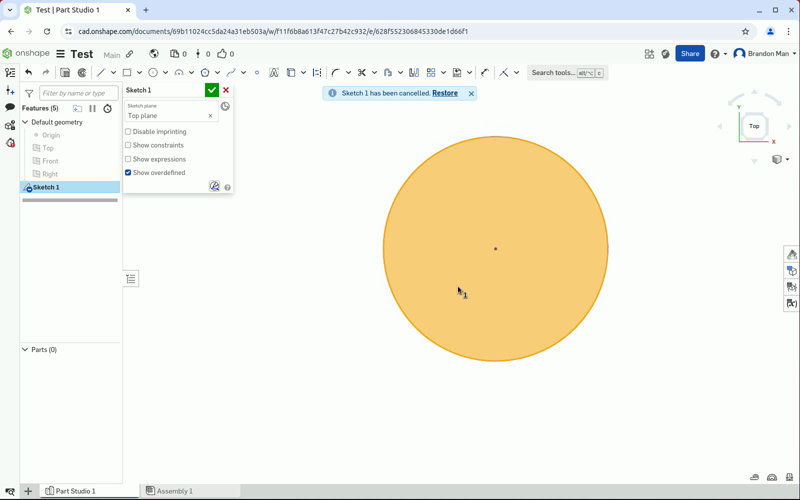
scroll(-6)
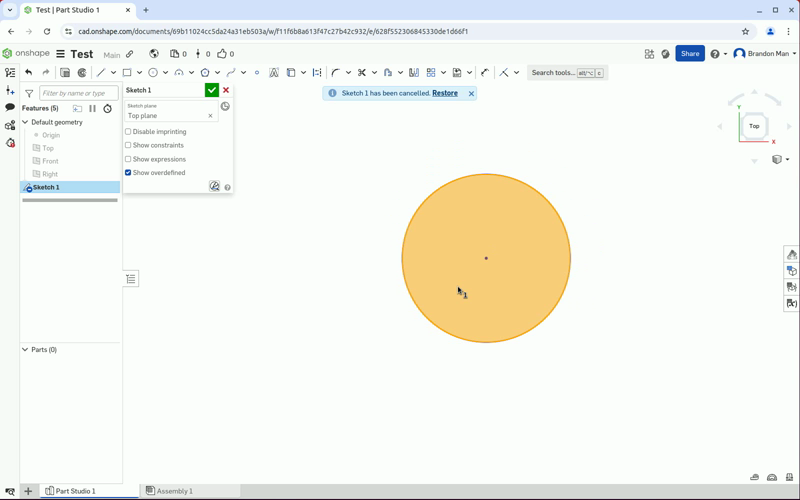
scroll(-6)
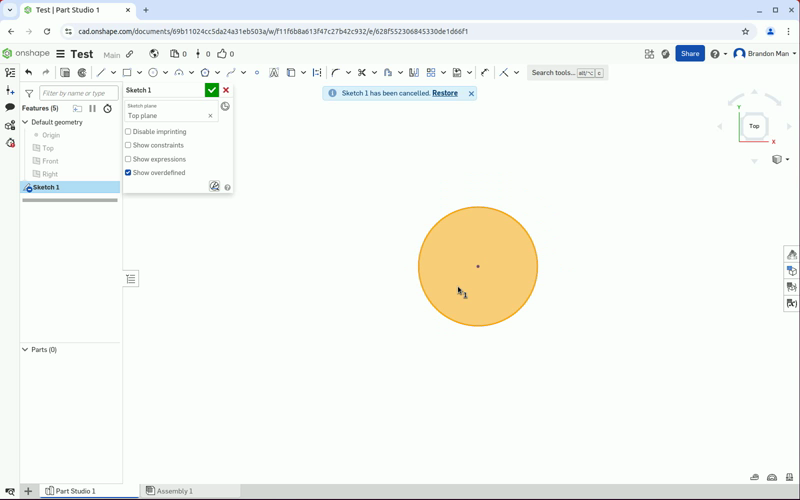
scroll(-6)
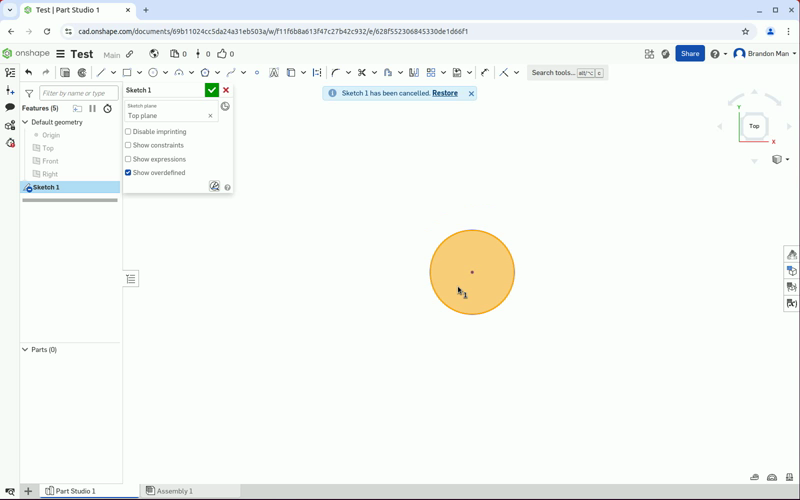
scroll(-6)
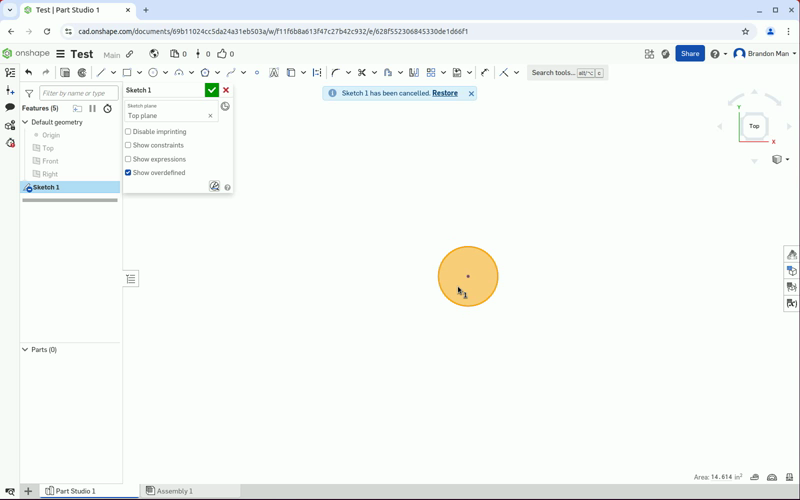
scroll(-6)
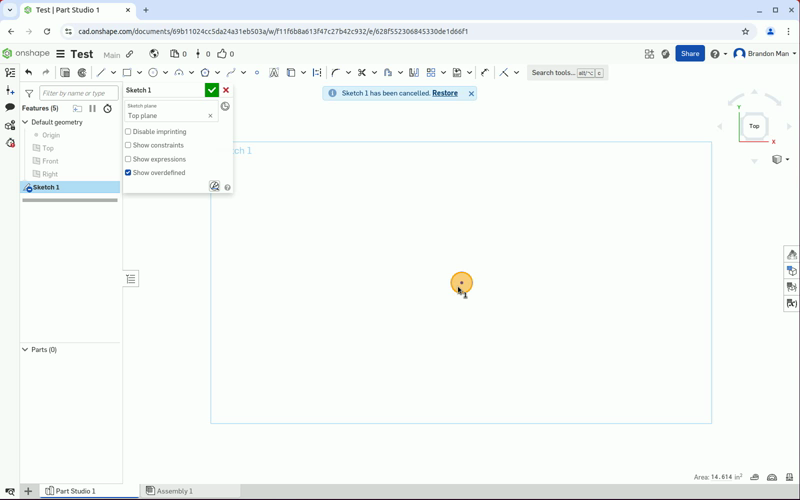
mouse_move(73, 352)
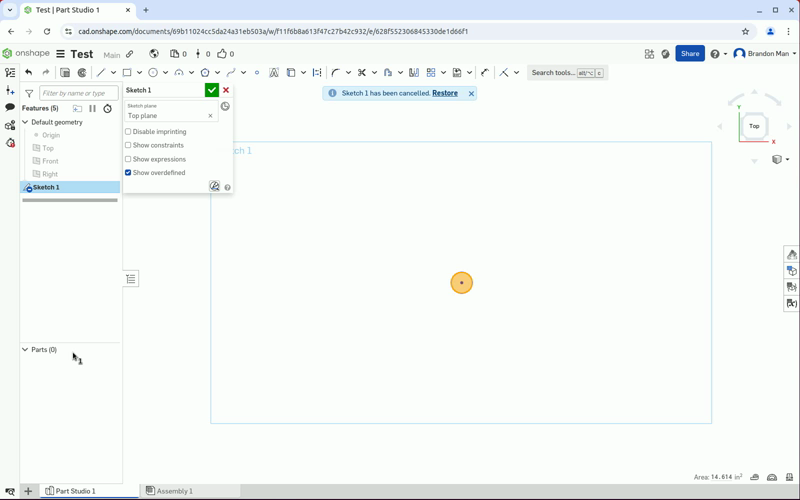
key(shift+y)
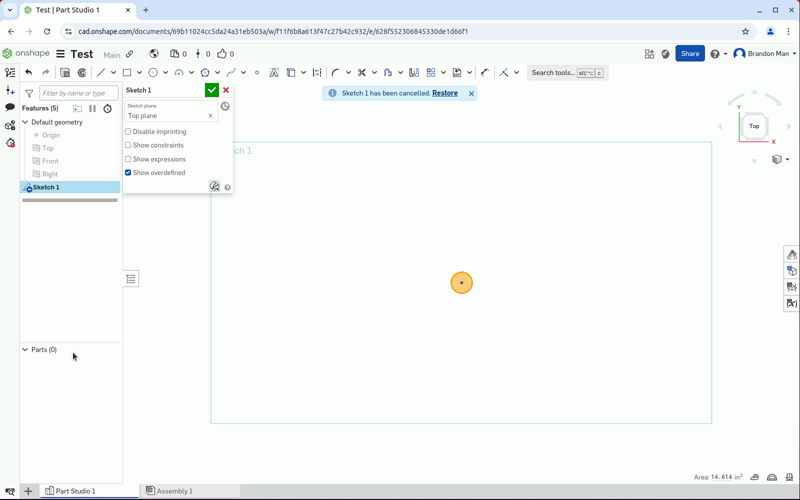
key(shift+e)
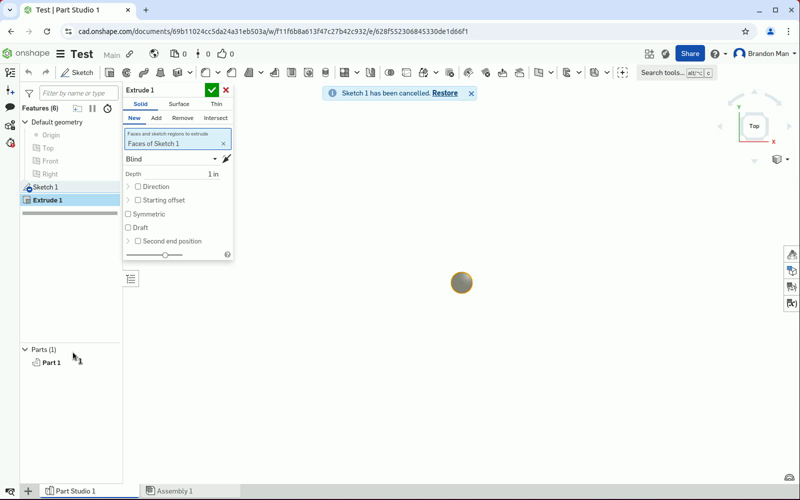
mouse_move(143, 106)
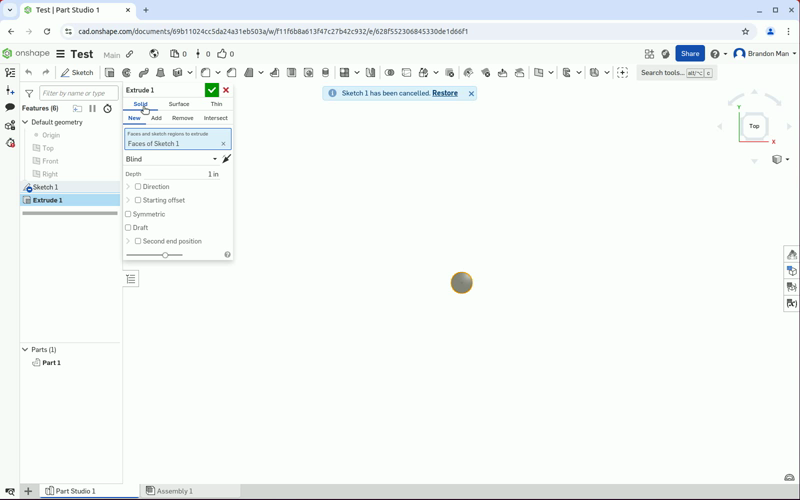
click(143, 106)
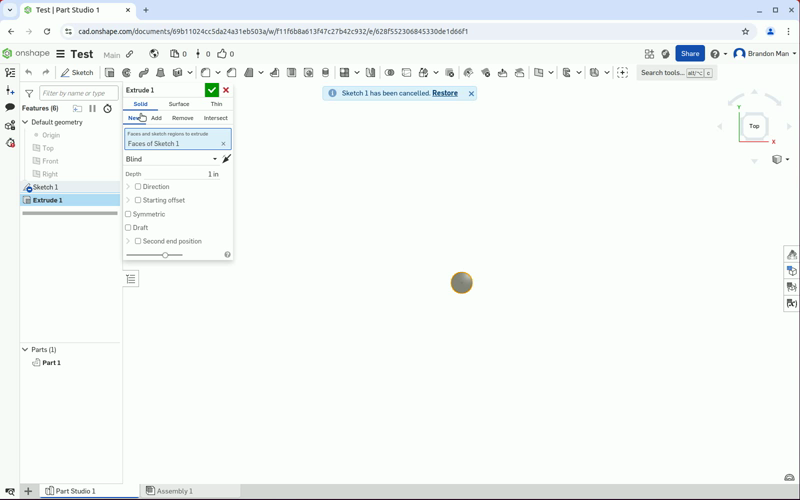
mouse_move(137, 120)
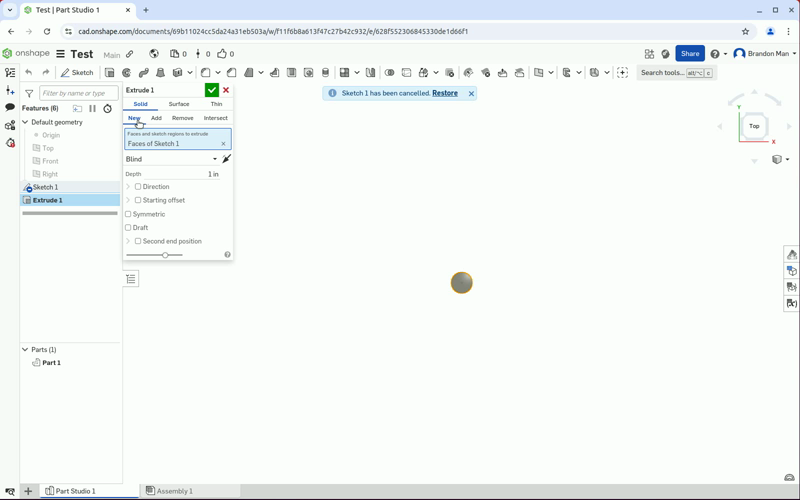
click(137, 120)
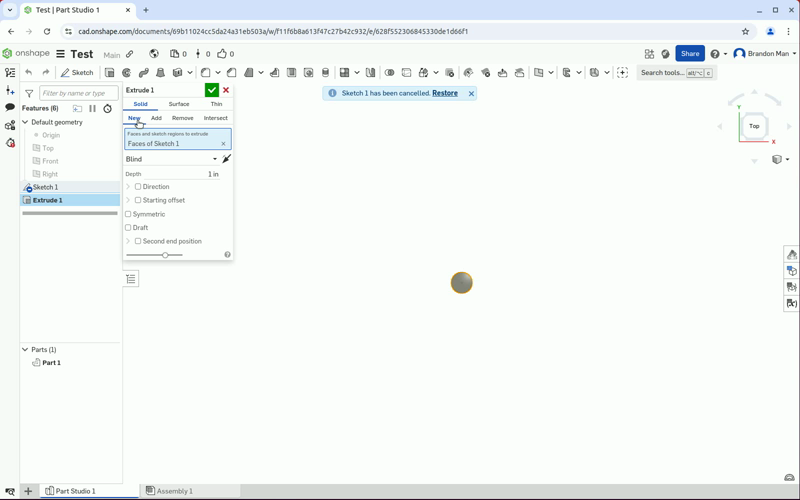
key(tab, 4)
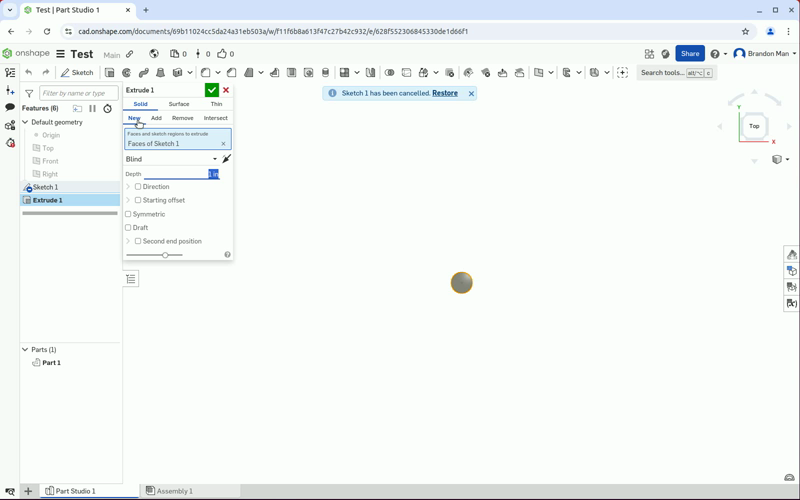
text(0.241)
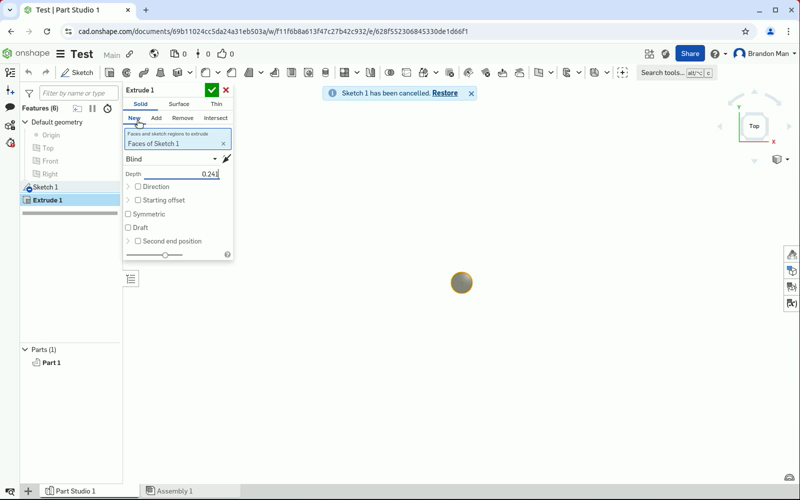
key(enter)
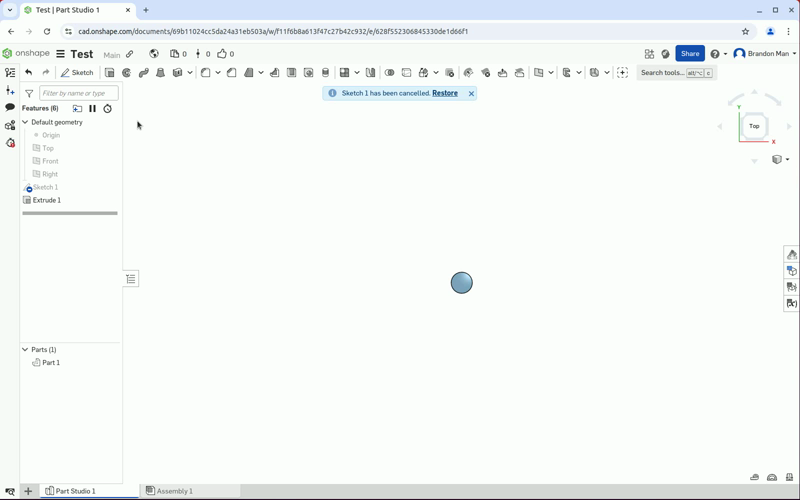
key(shift+h)
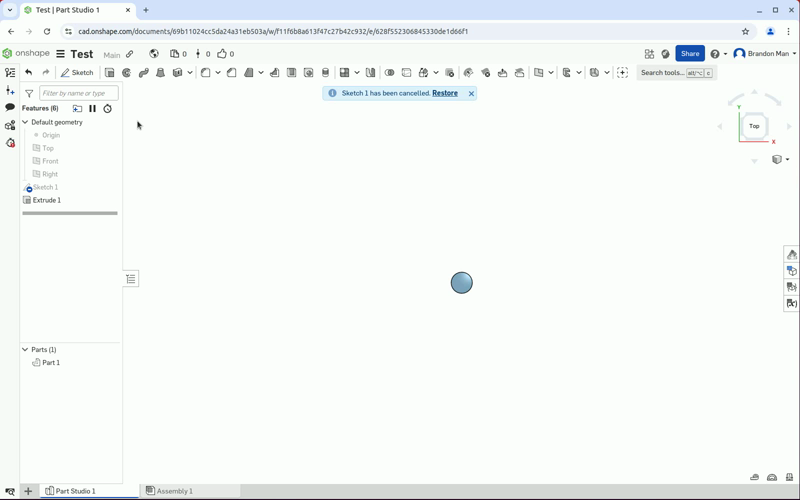
key(shift+h)
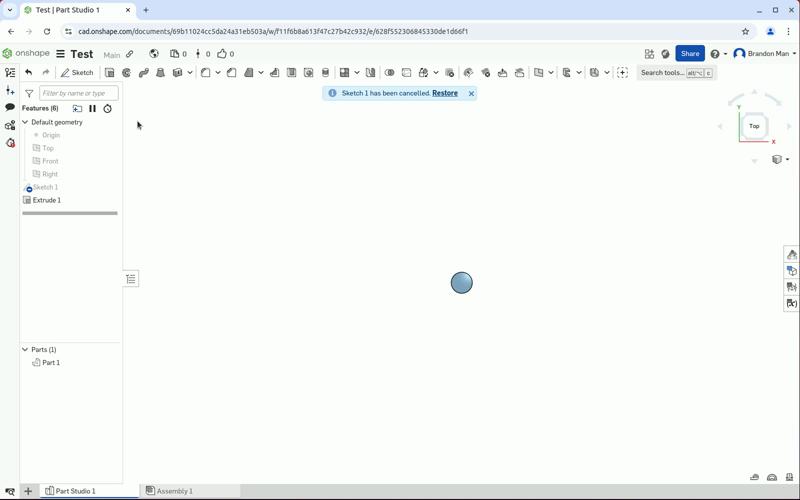
mouse_move(73, 189)
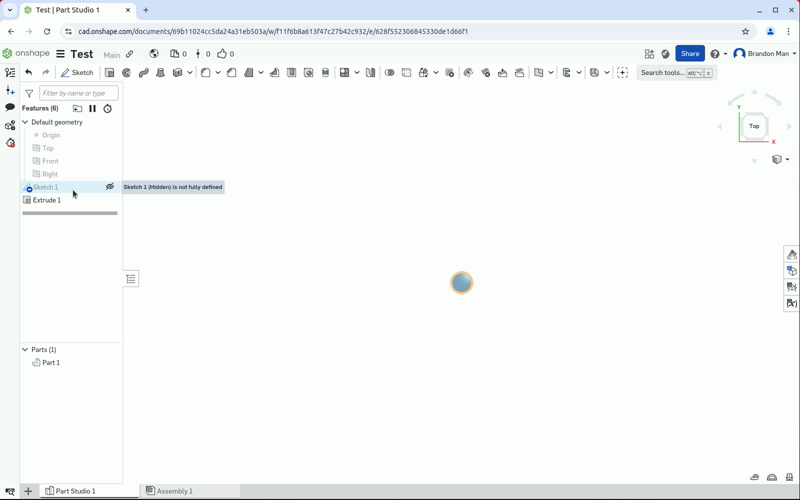
click(73, 189)
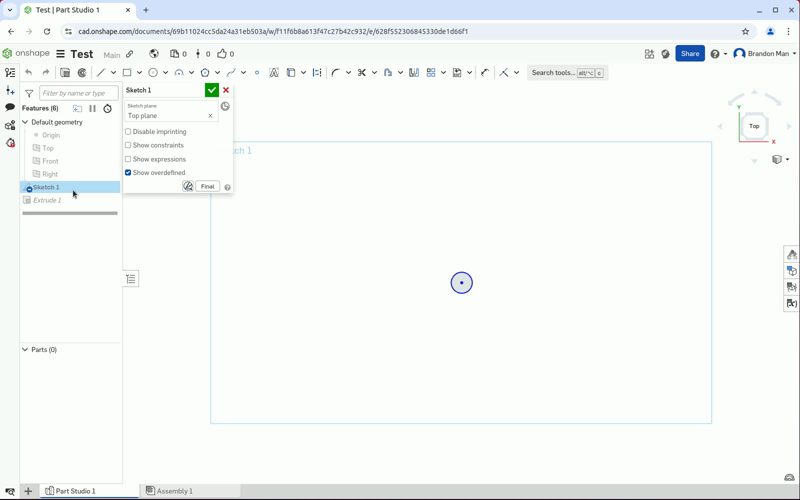
mouse_move(229, 92)
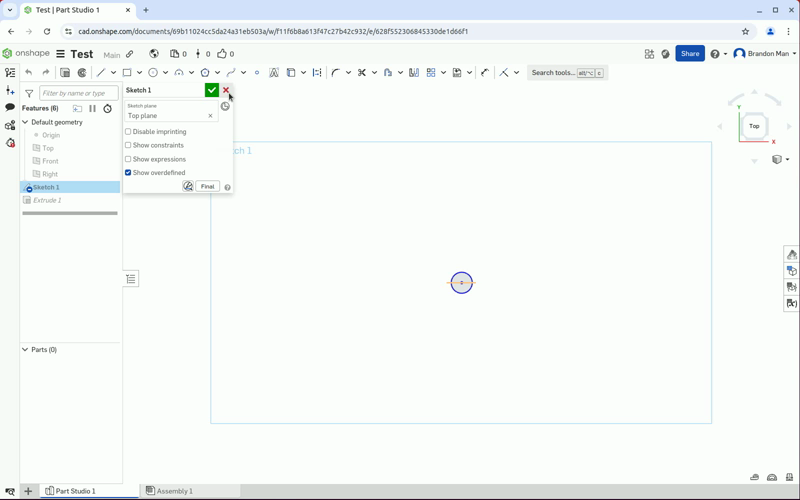
click(229, 92)
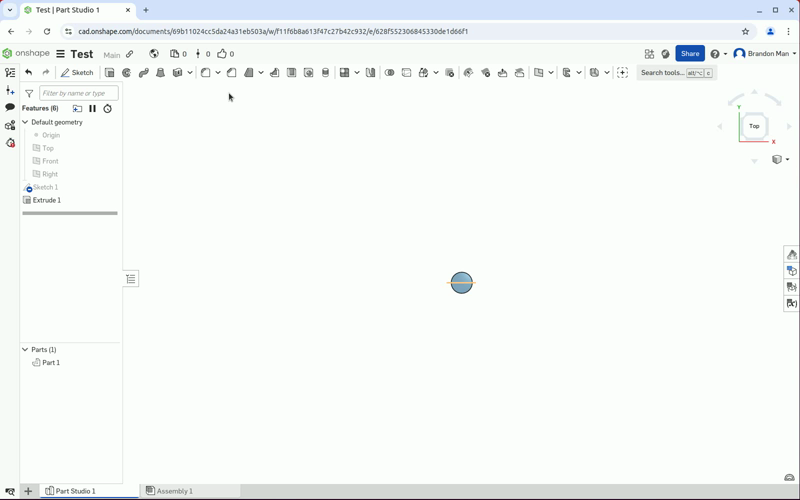
mouse_move(73, 352)
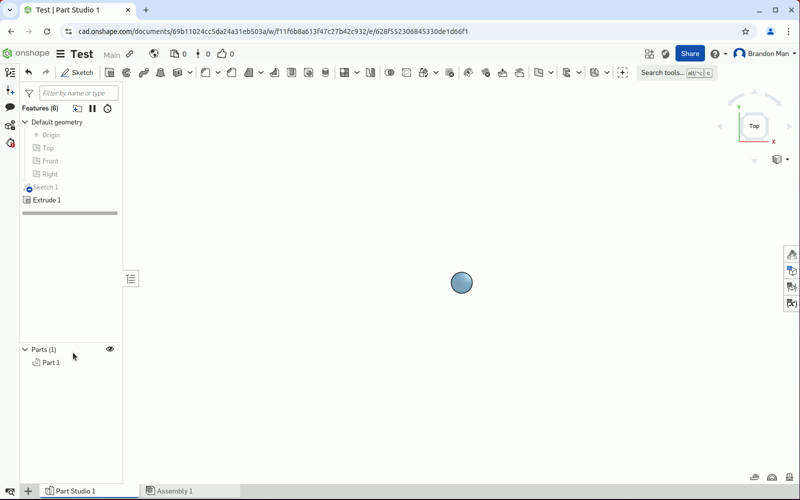
key(y)
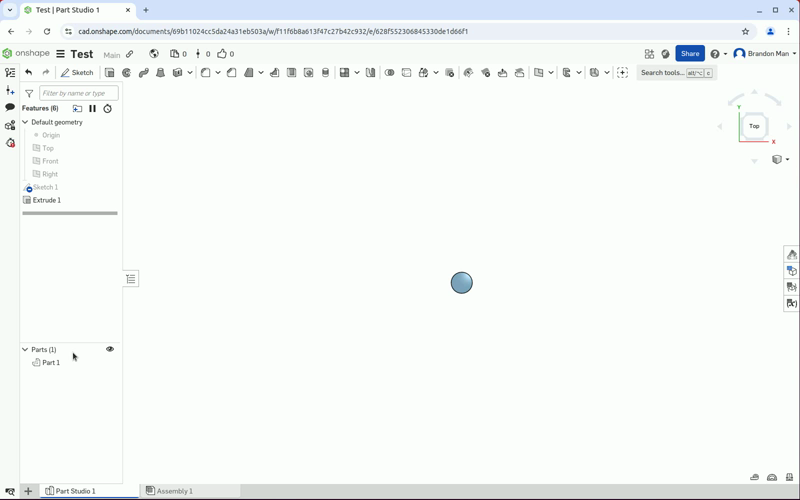
key(shift+p)
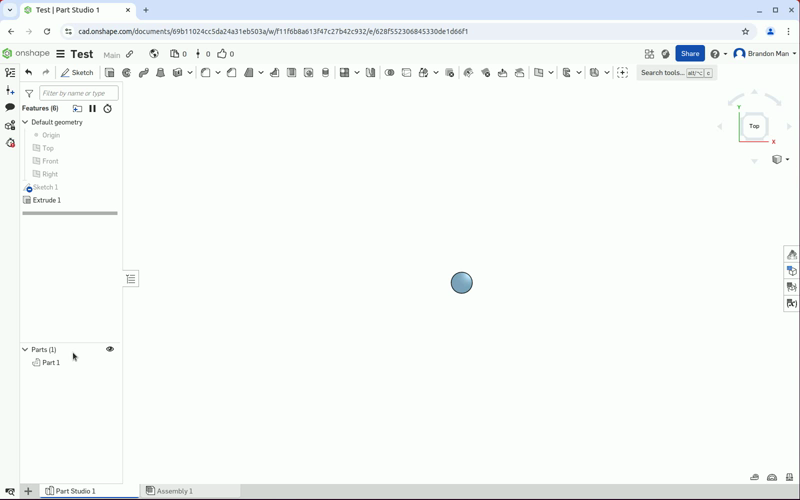
key(space)
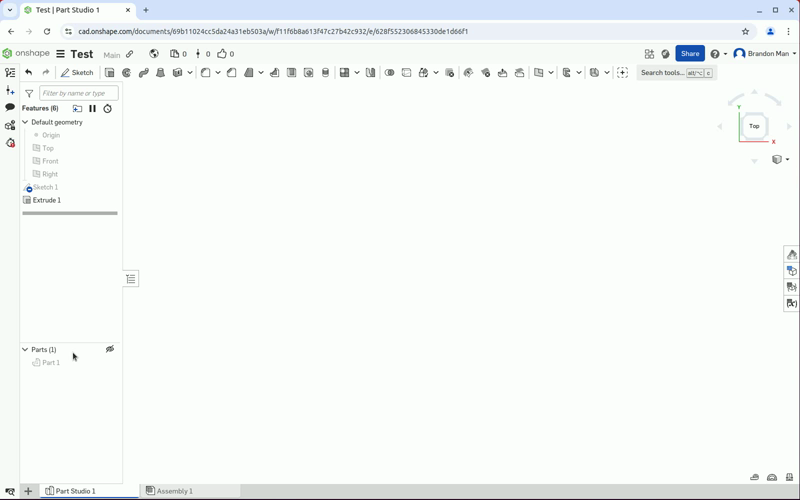
key_down(shift)
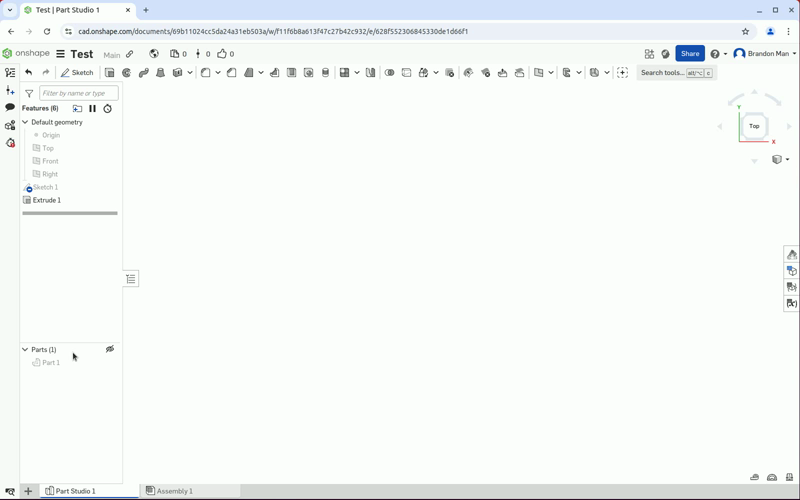
key(up)
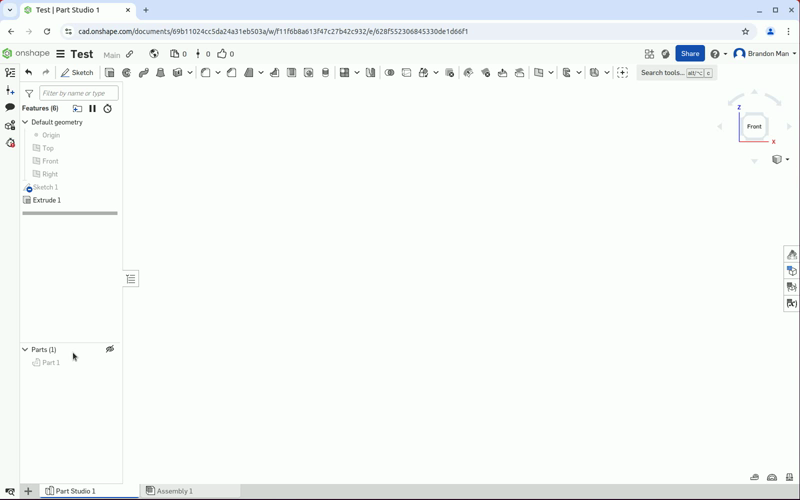
key_up(shift)
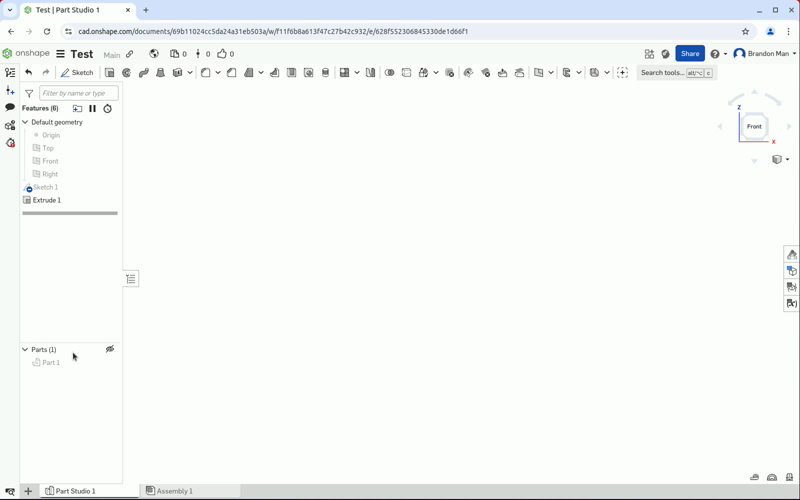
key(space)
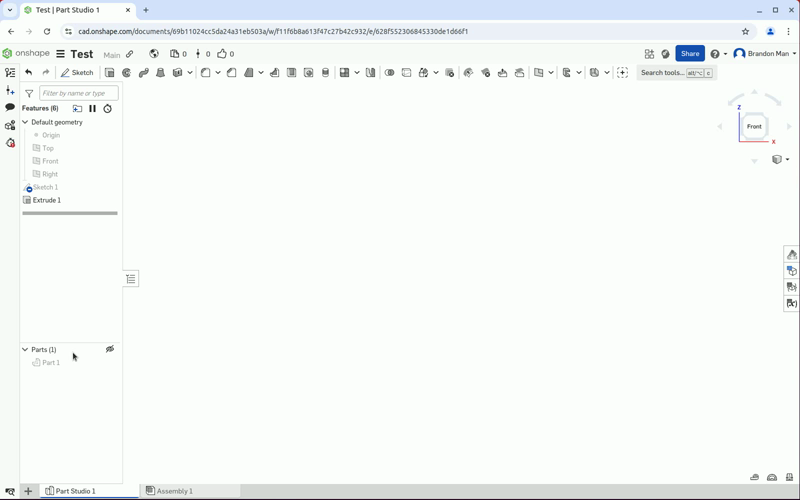
key_down(shift)
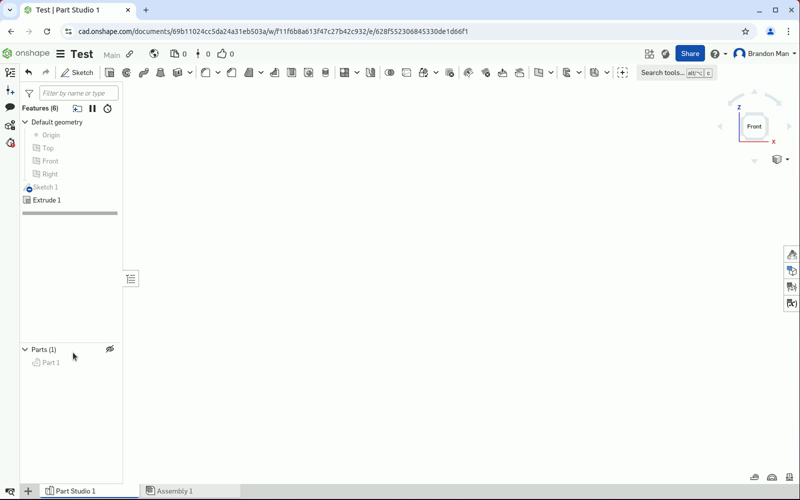
key(left)
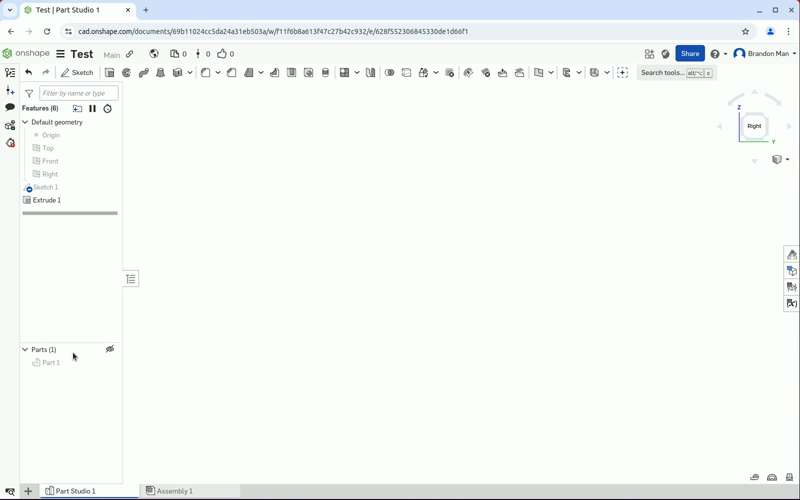
key_up(shift)
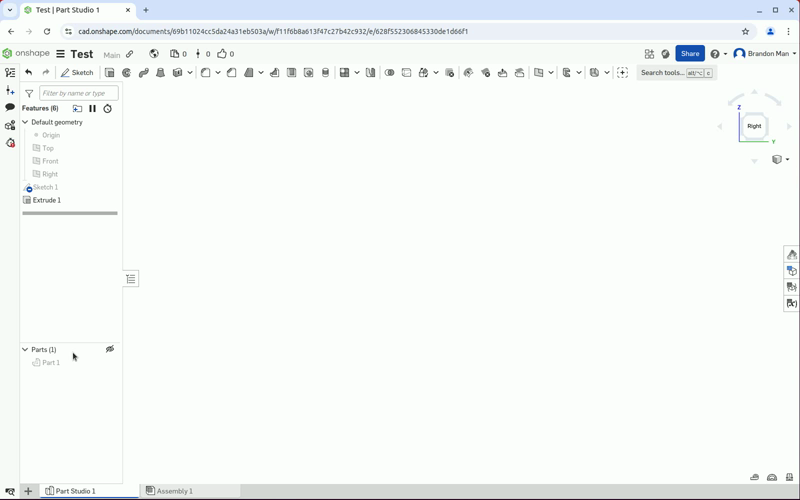
mouse_move(73, 352)
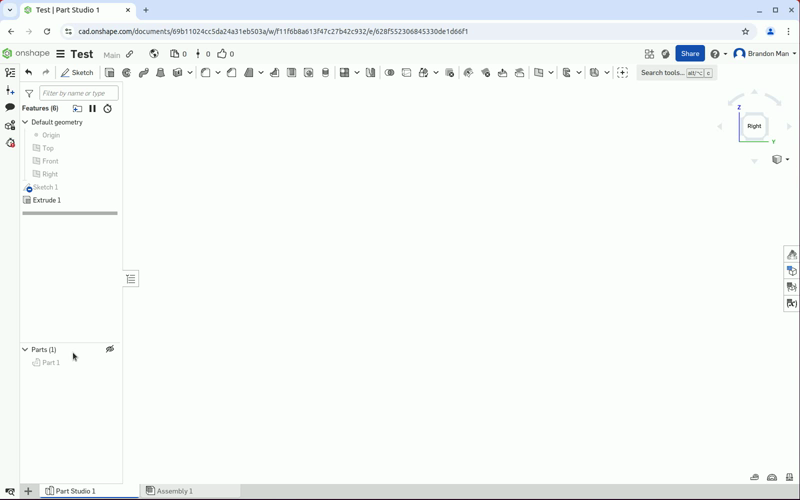
key(shift+y)
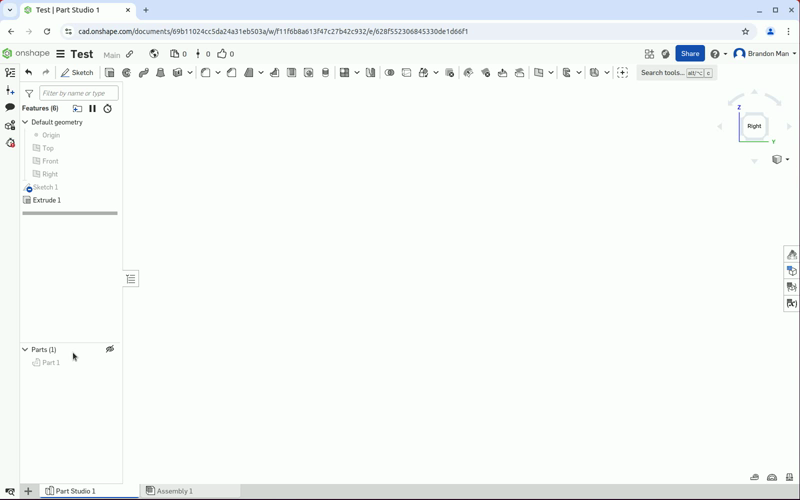
key(shift+s)
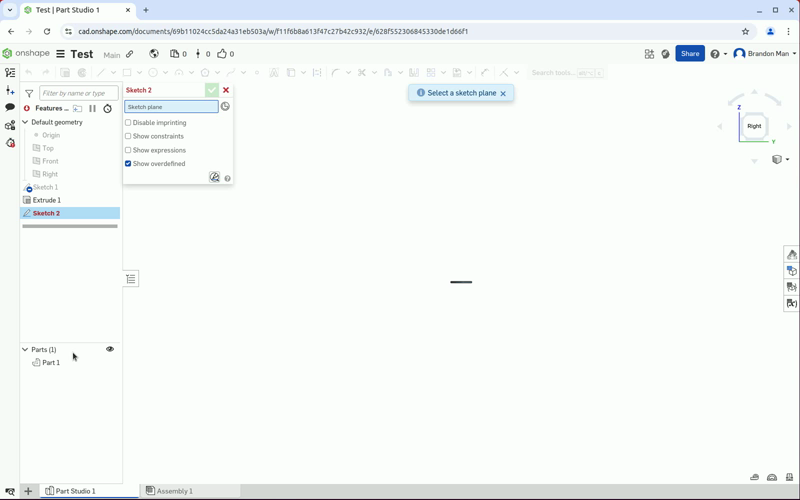
mouse_move(73, 176)
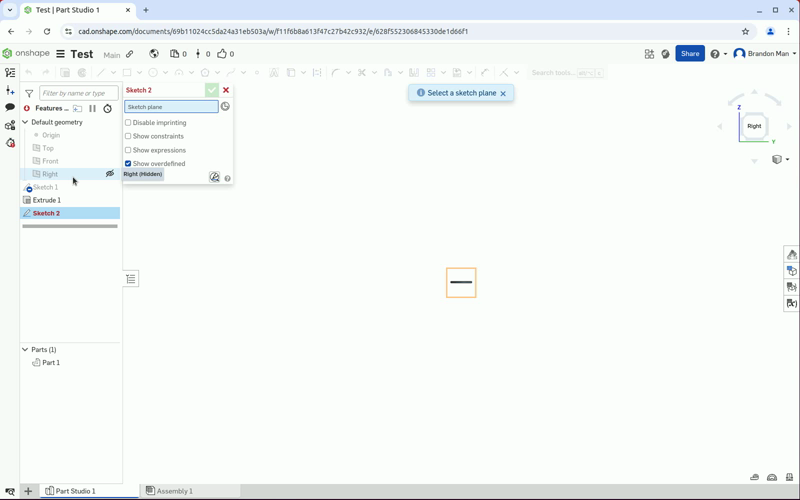
click(73, 176)
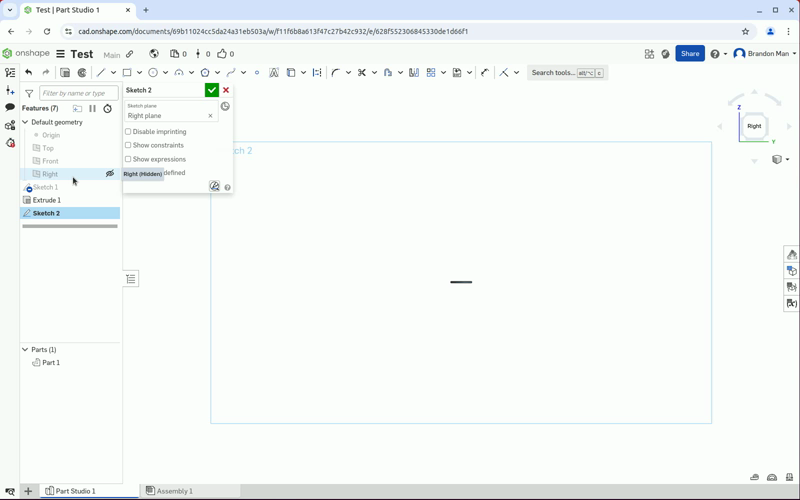
mouse_move(73, 352)
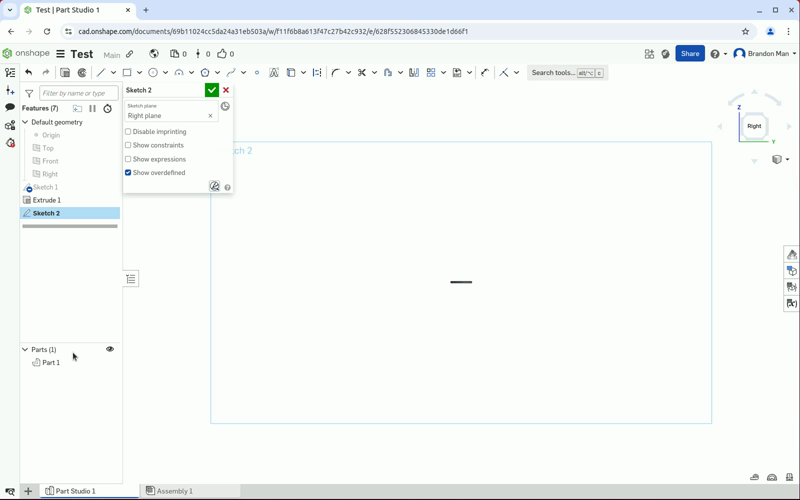
key(y)
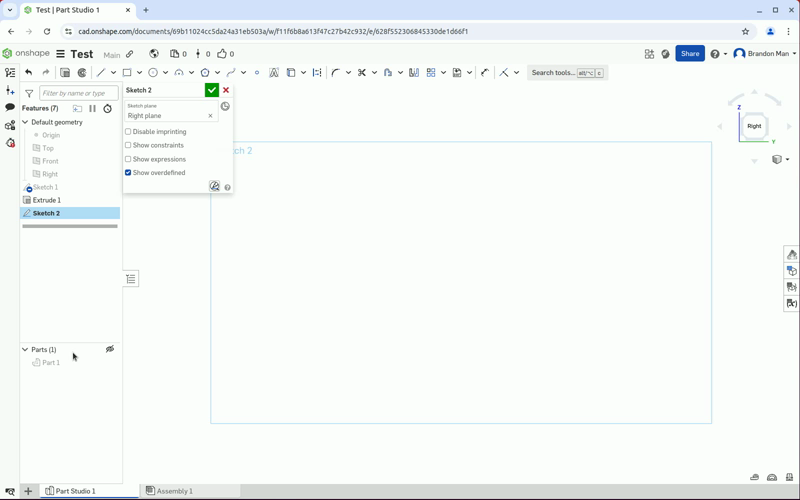
key(l)
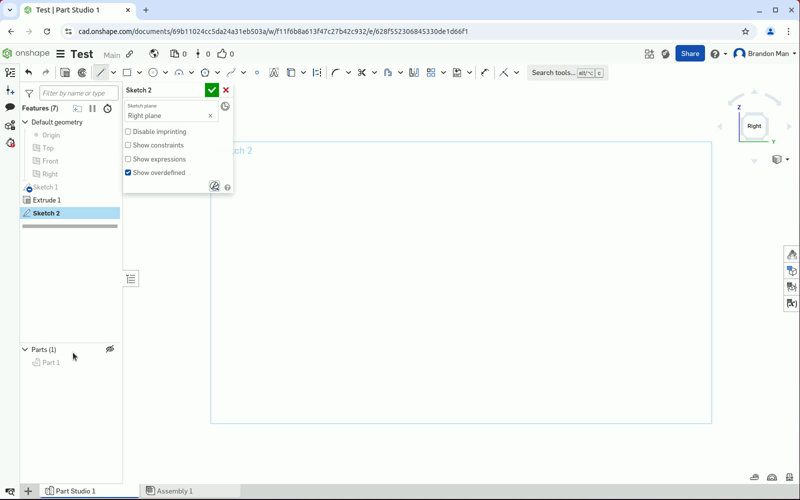
key_down(shift)
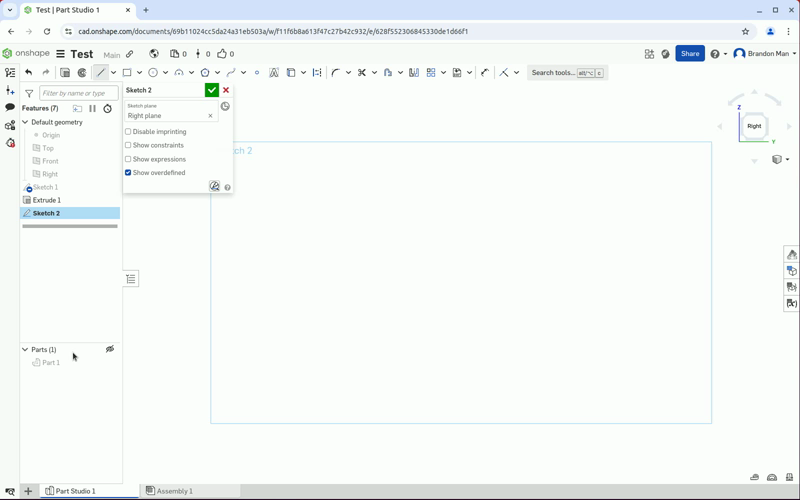
mouse_move(348, 262)
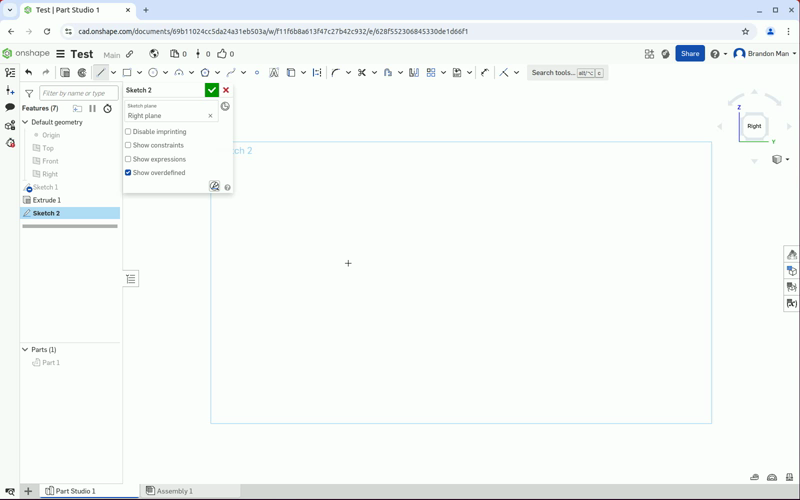
click(348, 262)
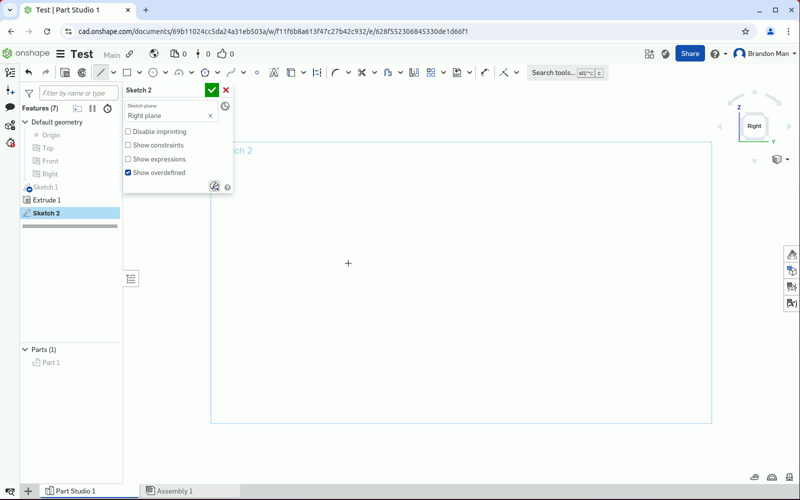
key_up(shift)
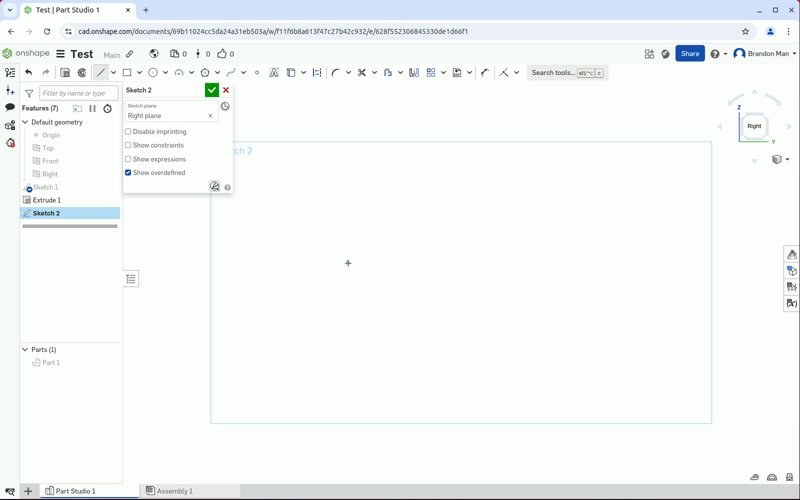
key_down(shift)
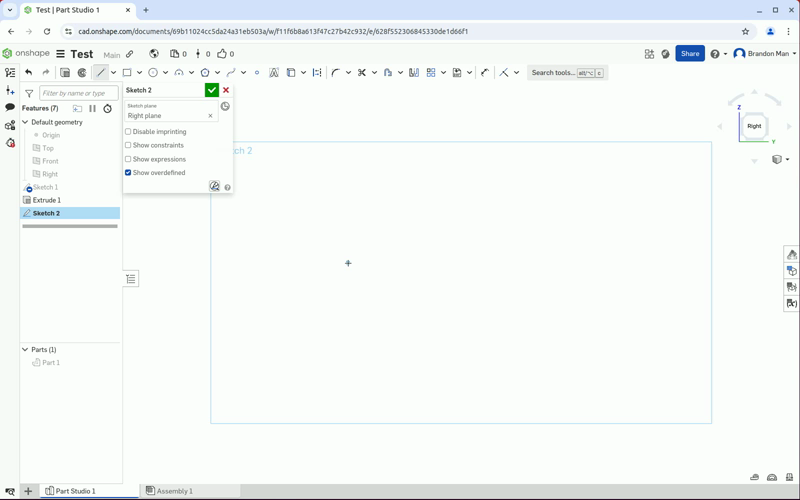
mouse_move(461, 281)
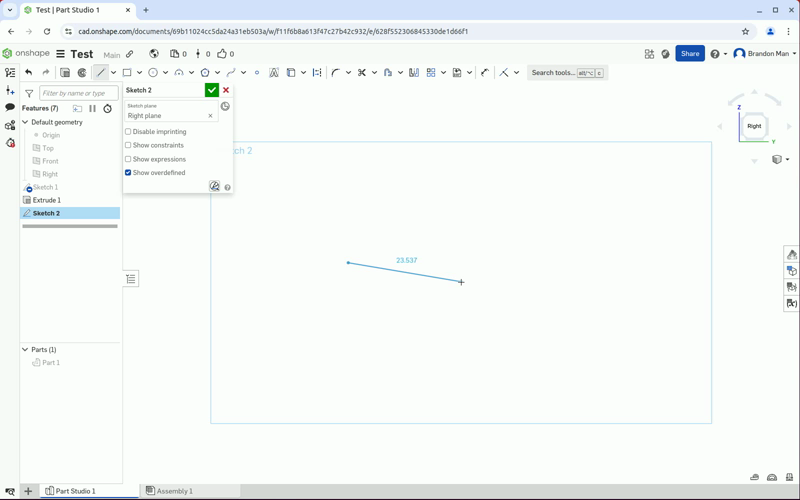
click(461, 281)
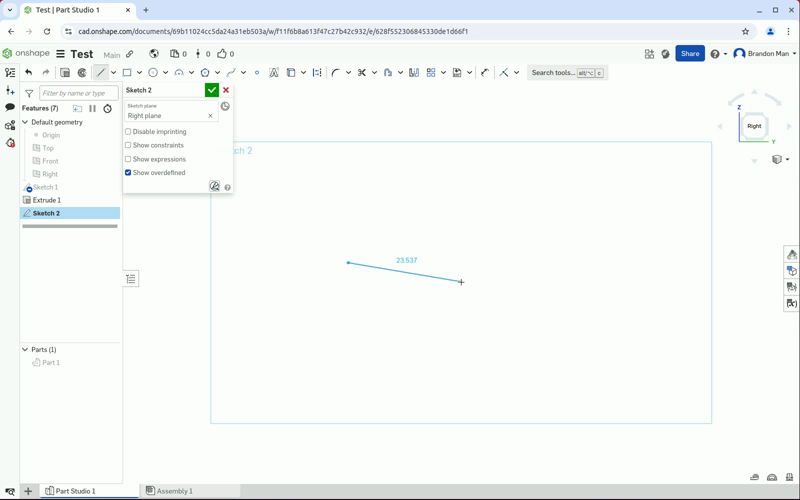
key_up(shift)
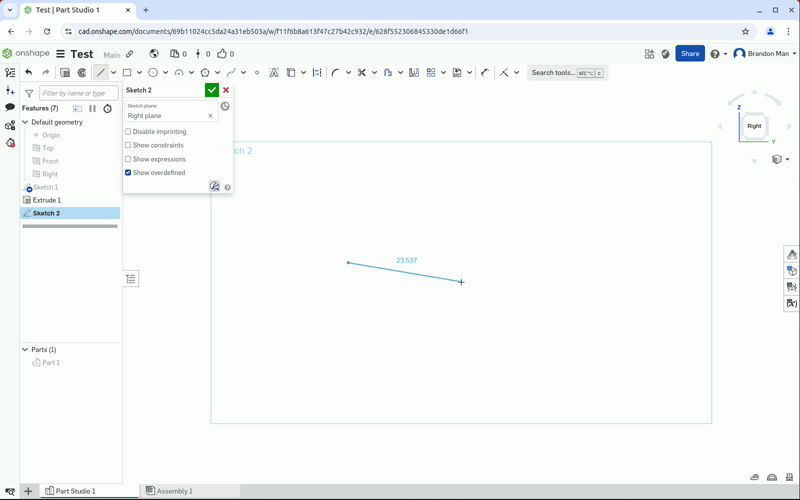
key_down(shift)
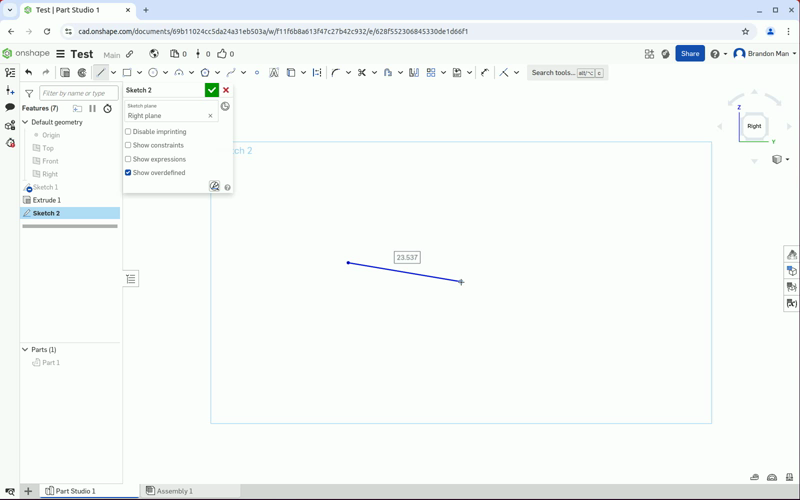
mouse_move(572, 263)
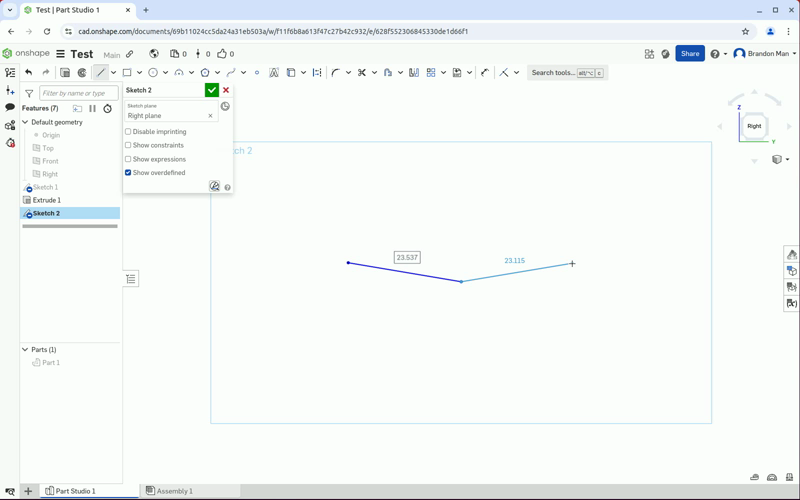
click(572, 263)
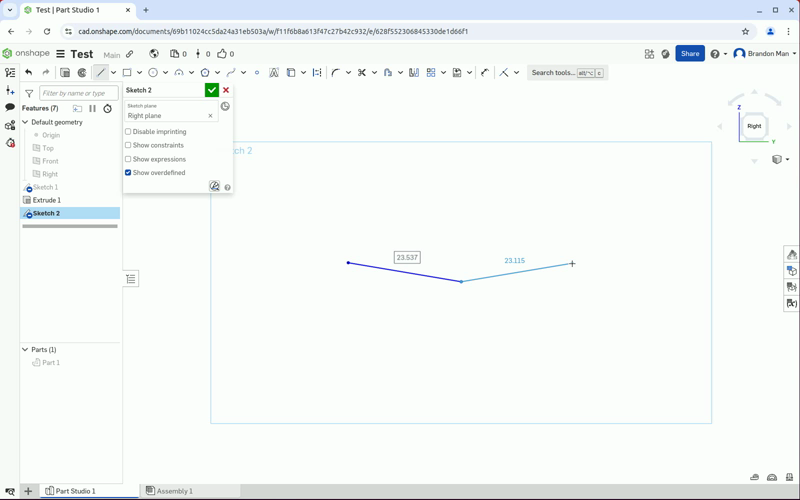
key_up(shift)
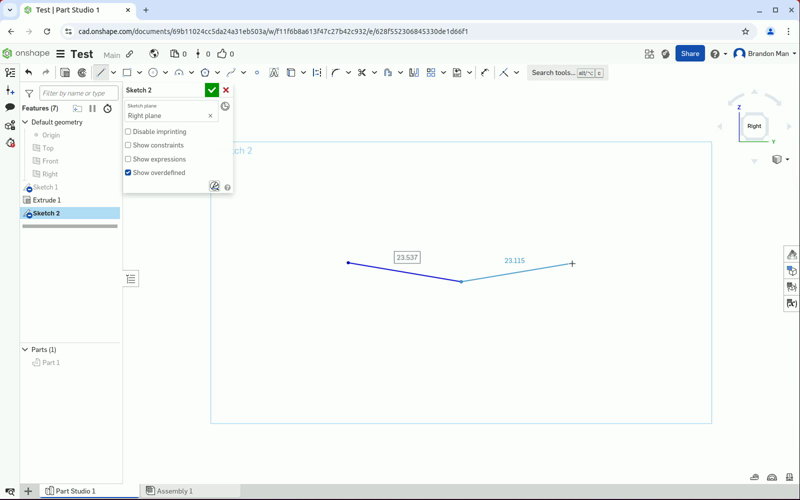
key_down(shift)
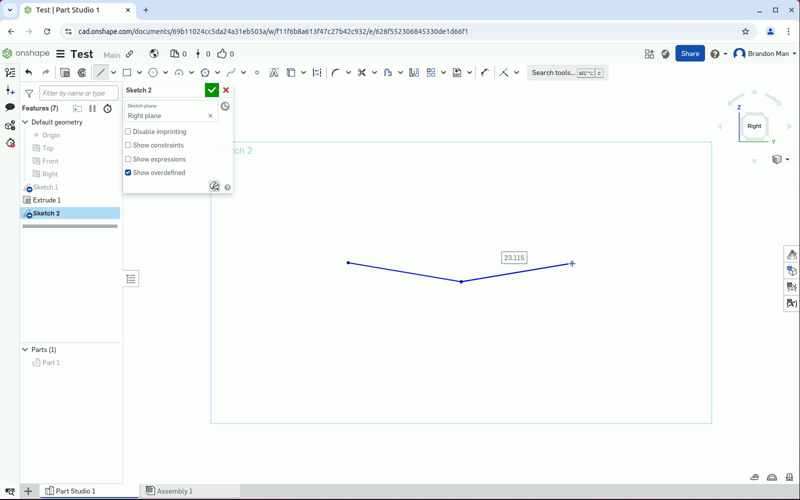
mouse_move(348, 262)
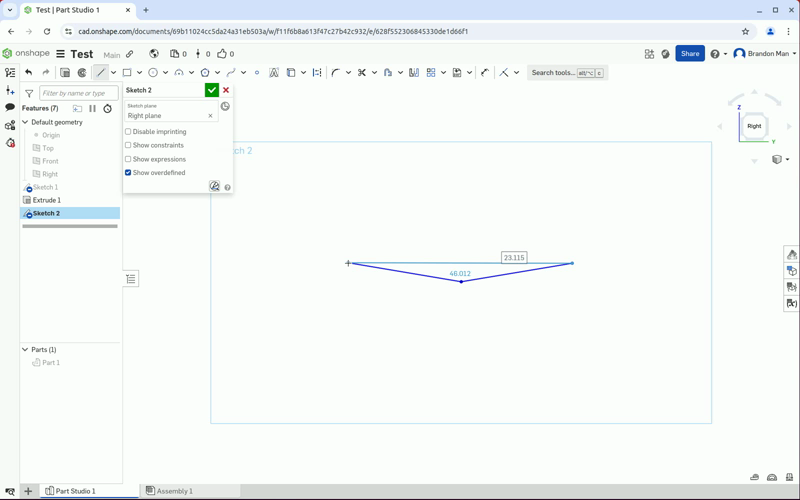
key_up(shift)
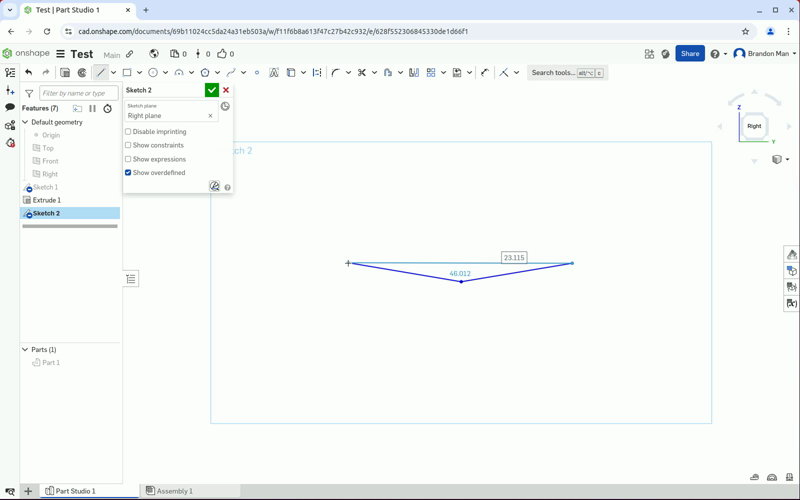
click(348, 262)
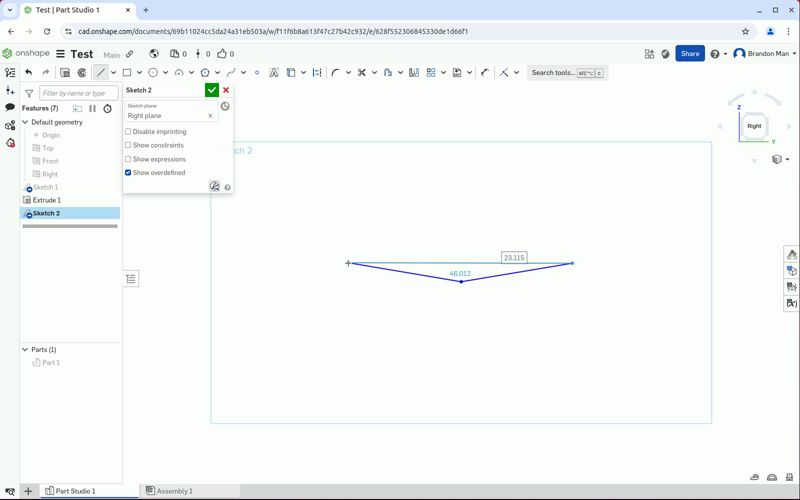
key(esc)
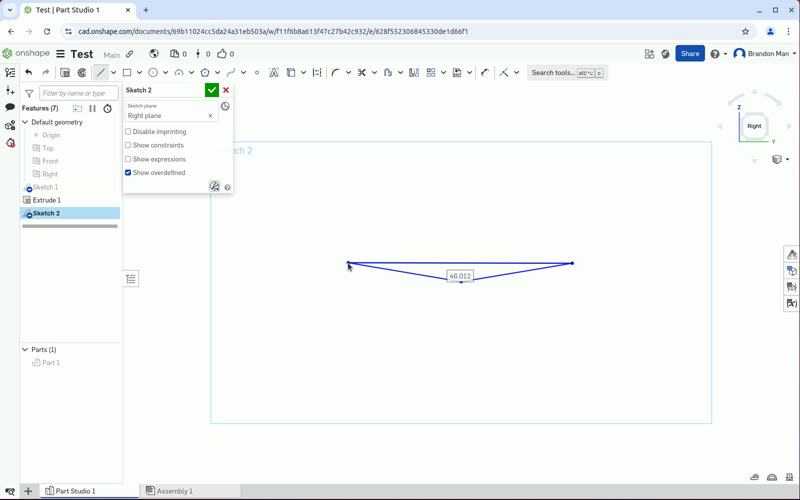
mouse_move(497, 271)
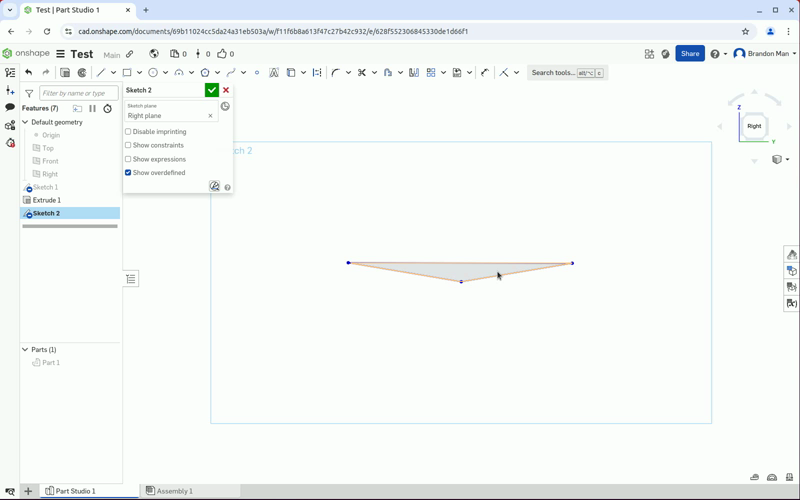
click(497, 271)
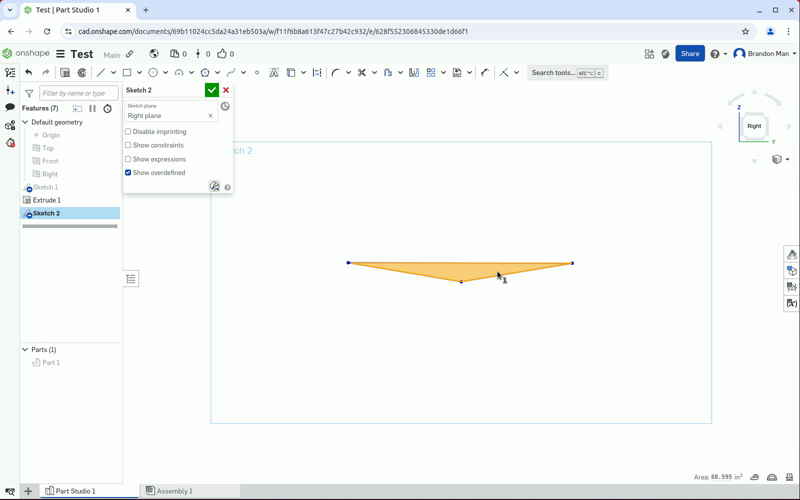
mouse_move(73, 352)
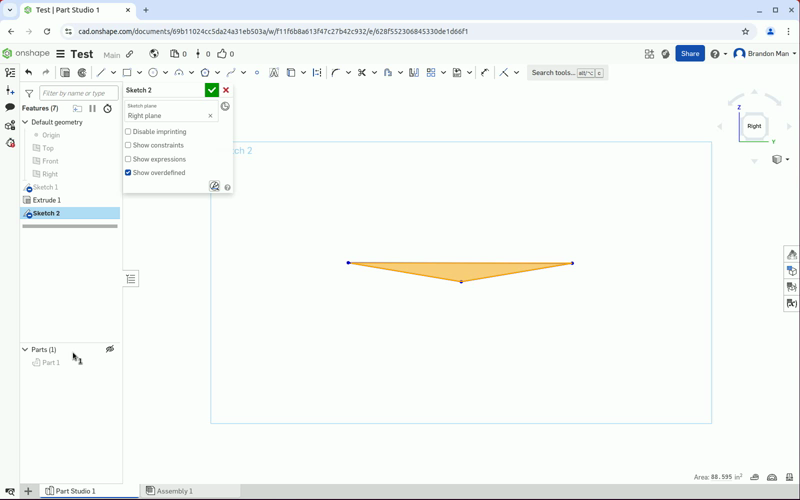
key(shift+y)
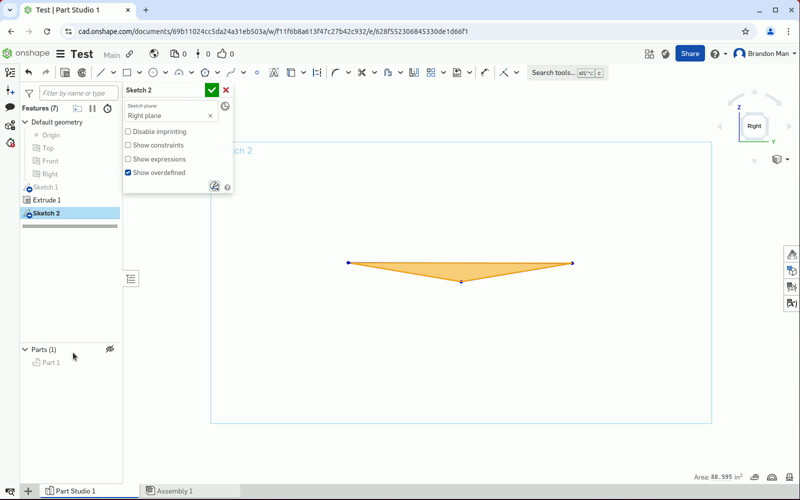
key(shift+e)
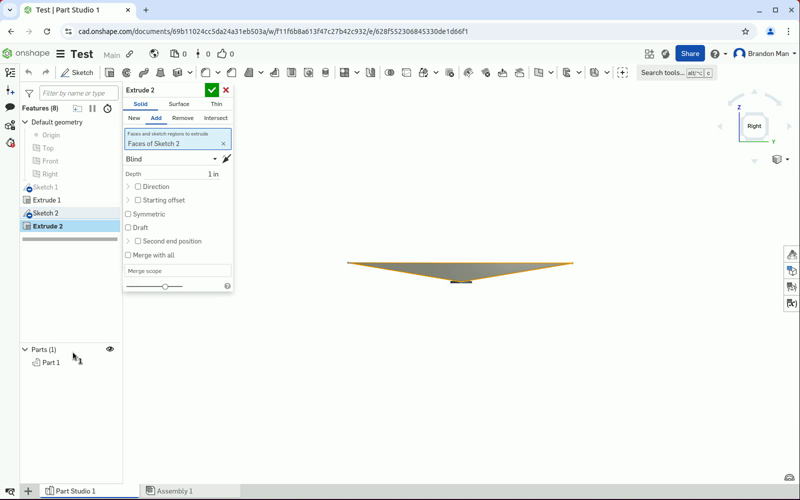
mouse_move(143, 106)
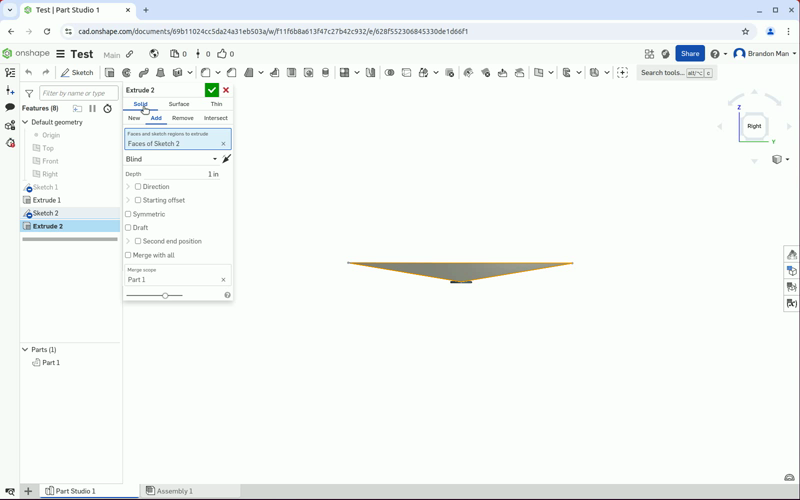
click(143, 106)
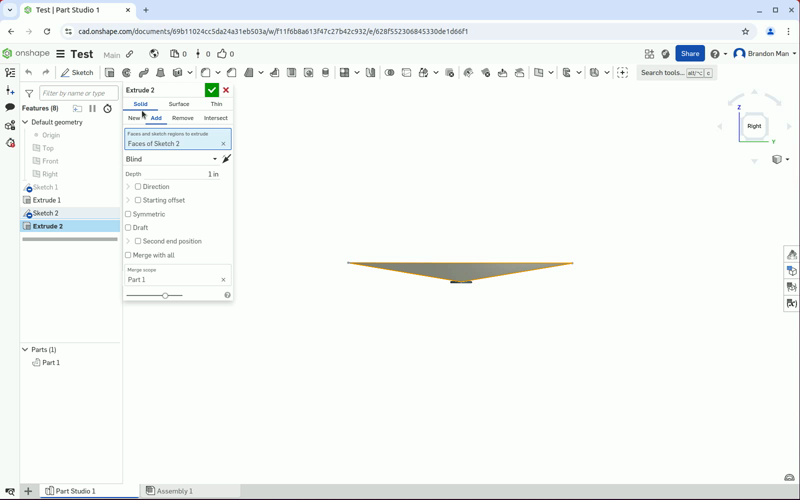
mouse_move(137, 120)
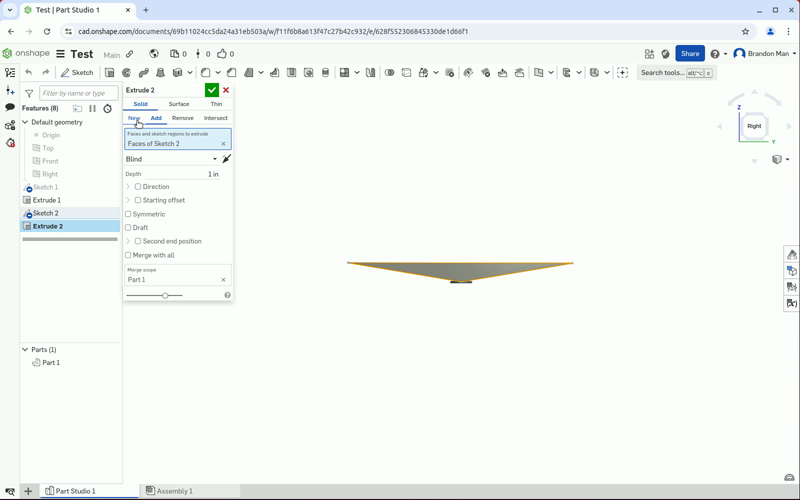
click(137, 120)
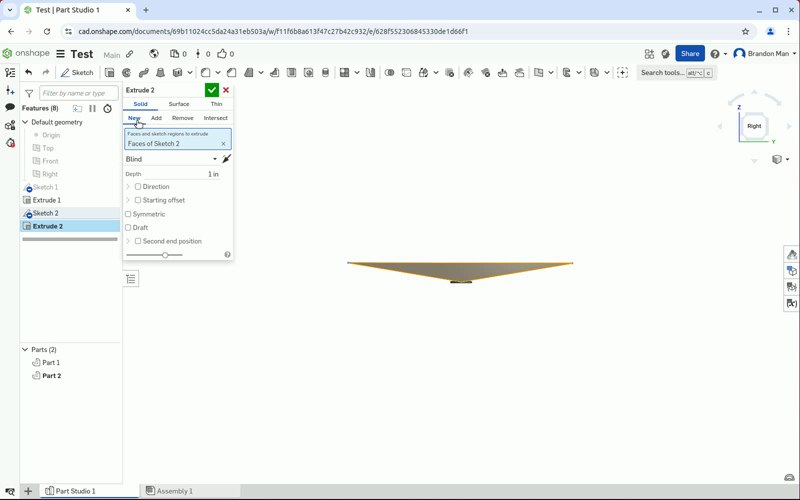
key(tab, 4)
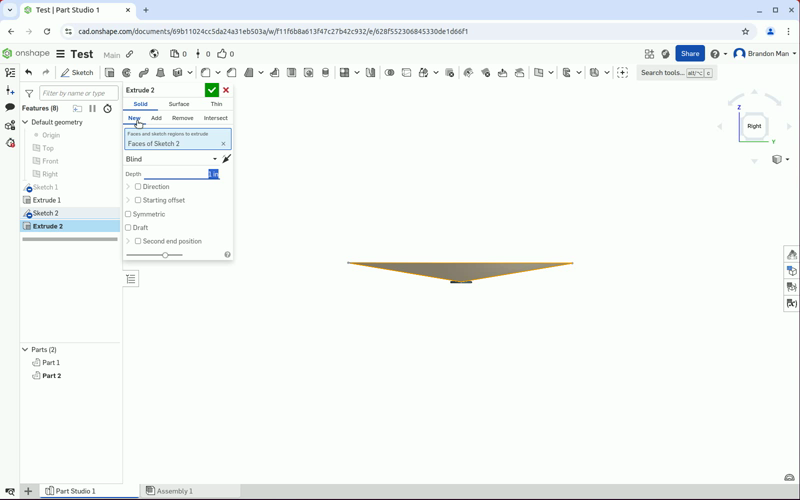
text(-0.482)
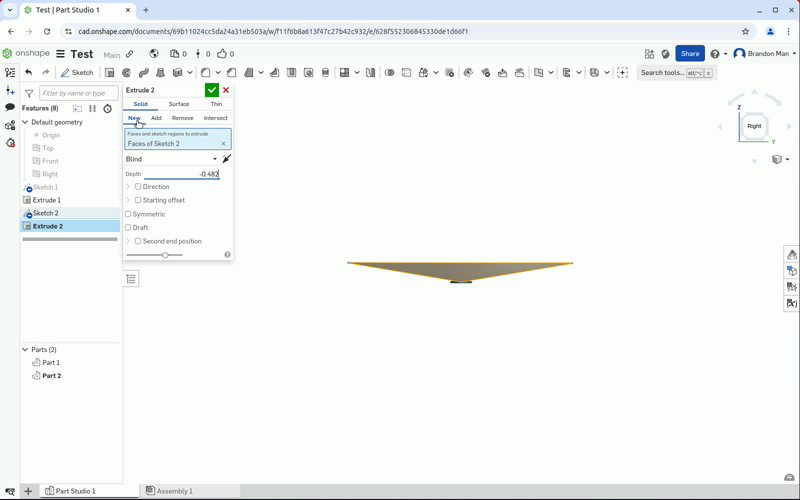
key(tab, 3)
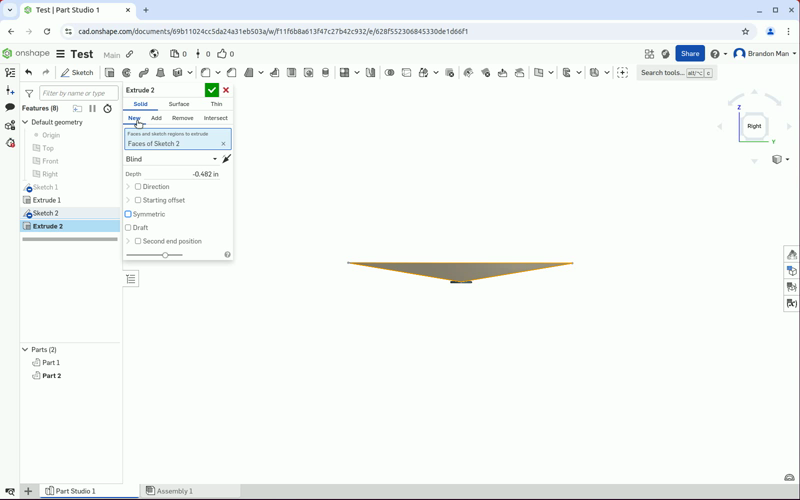
key(space)
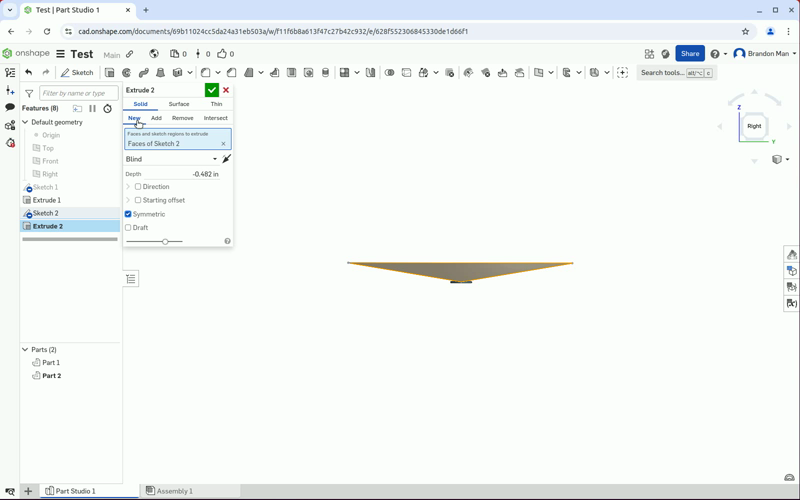
key(enter)
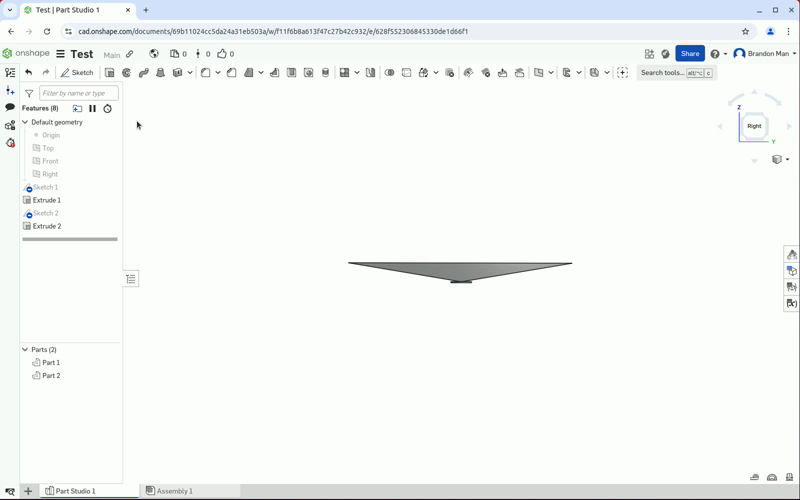
key(shift+h)
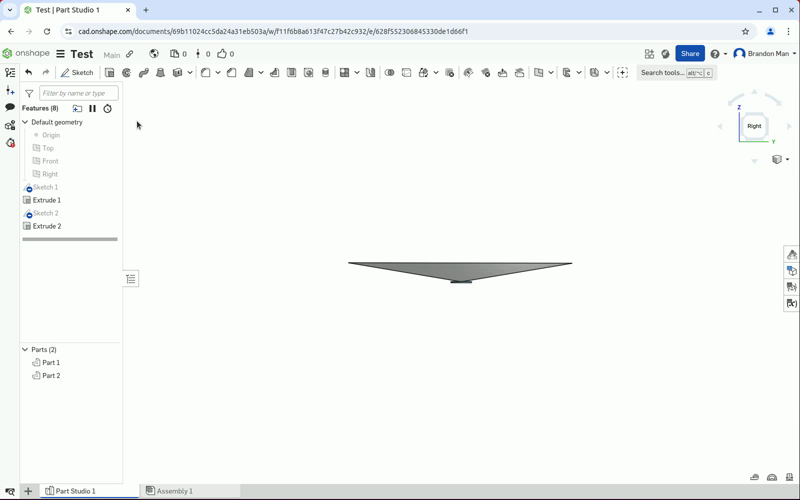
key(shift+h)
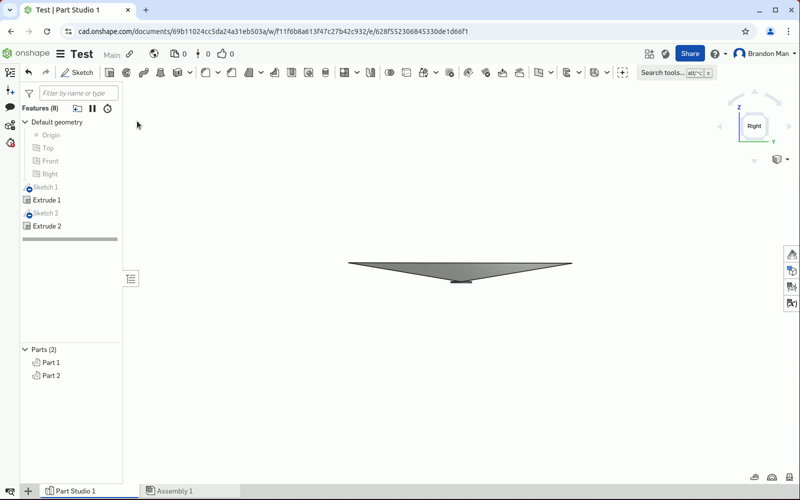
mouse_move(73, 189)
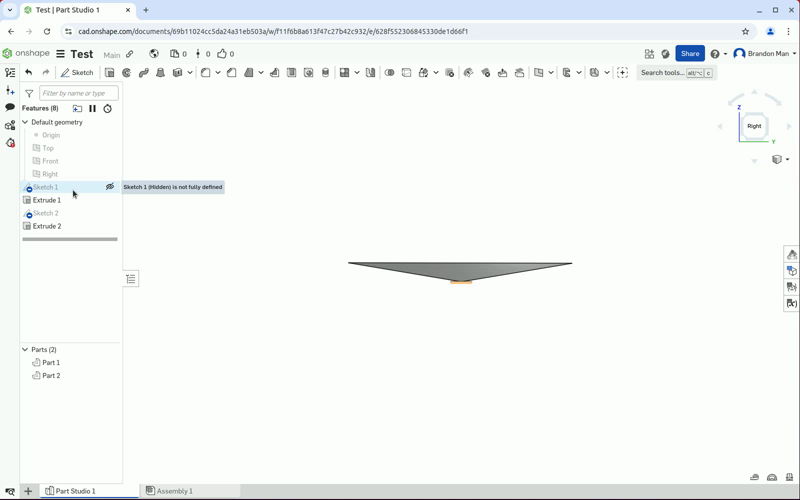
click(73, 189)
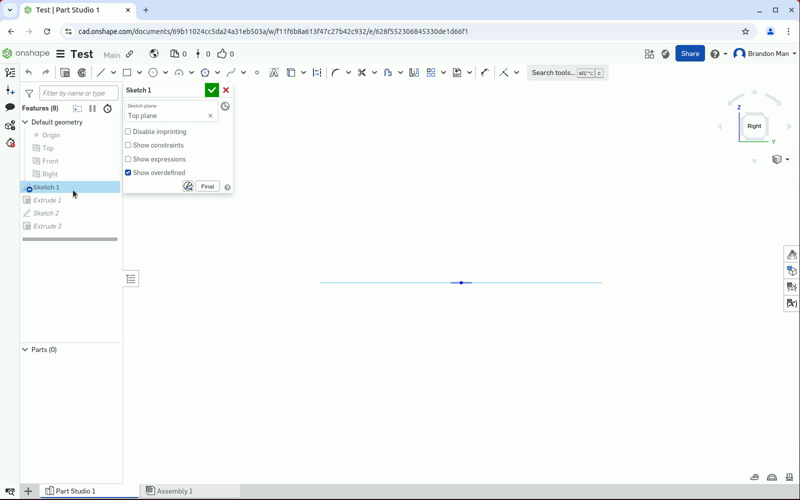
mouse_move(229, 92)
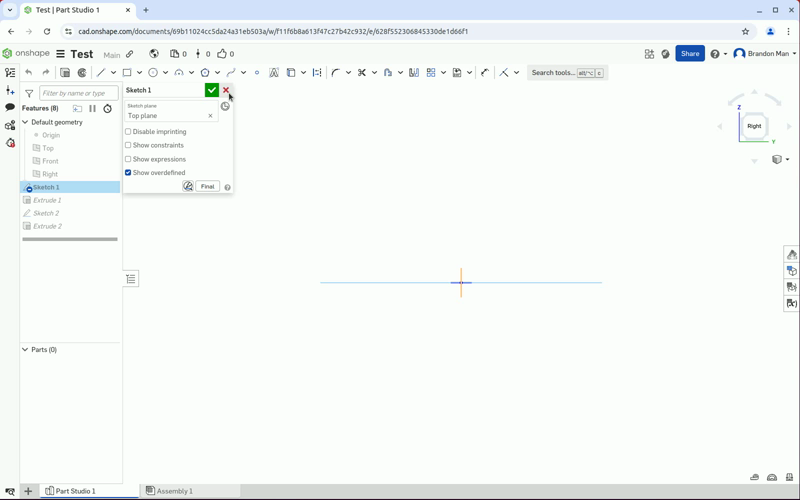
click(229, 92)
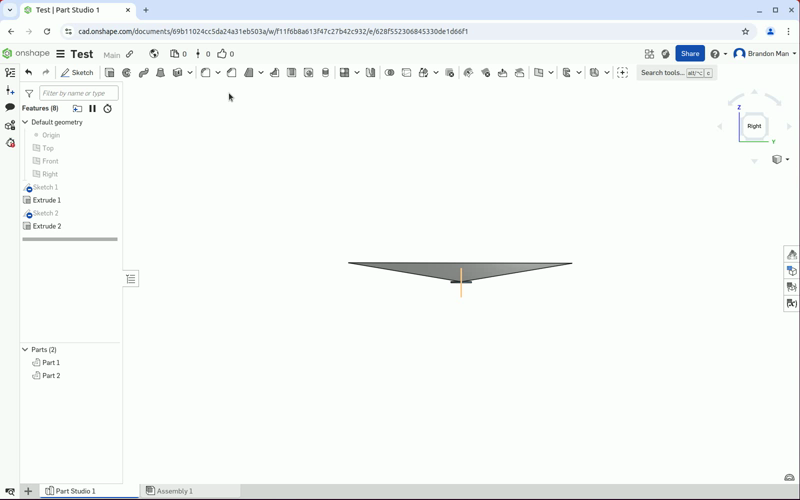
mouse_move(73, 352)
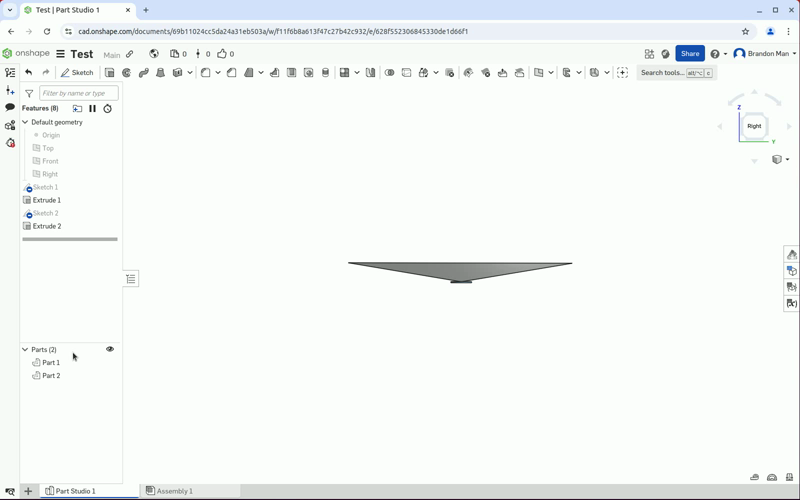
key(y)
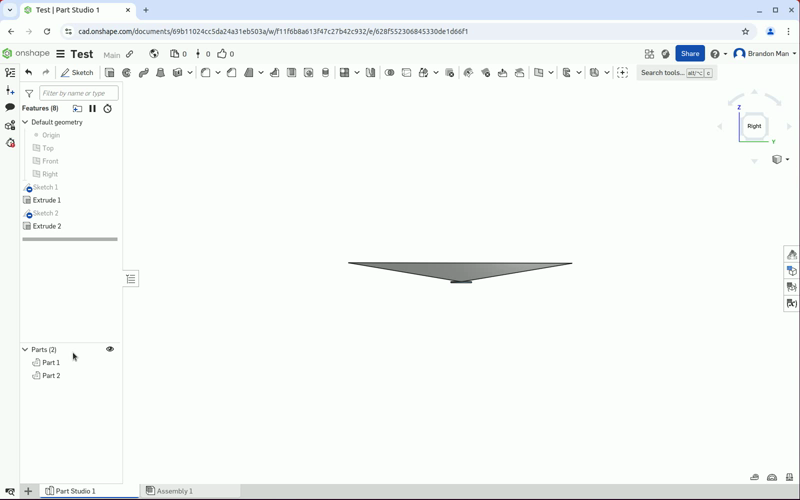
key(shift+p)
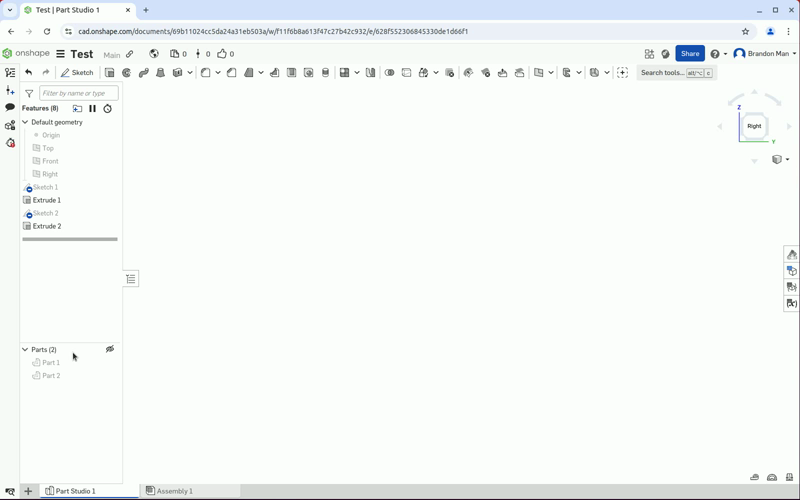
key(space)
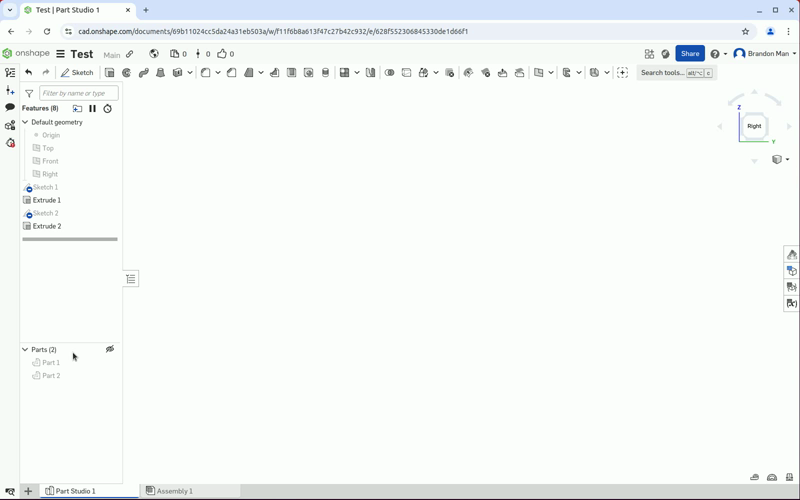
key_down(shift)
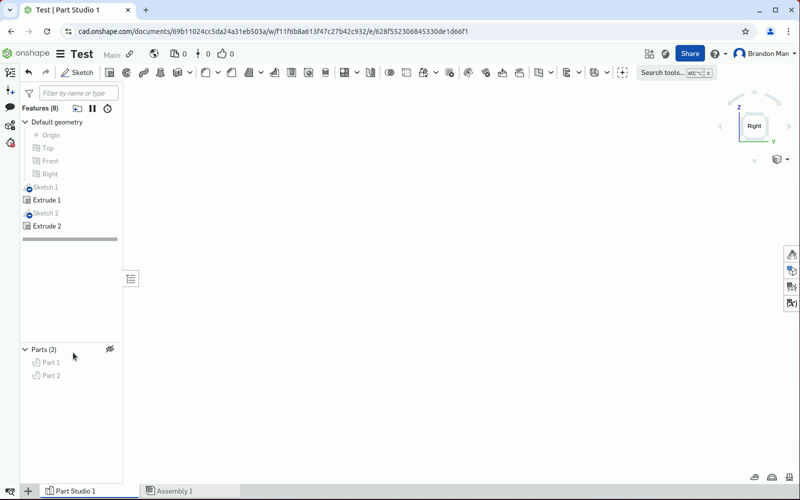
key(right)
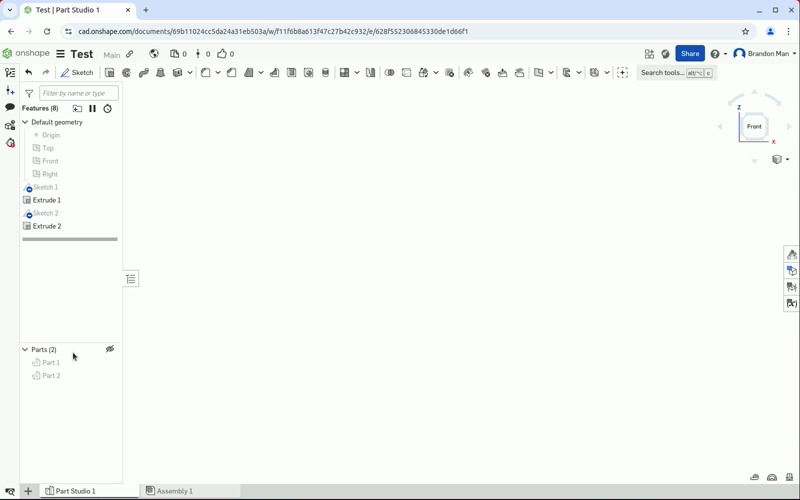
key_up(shift)
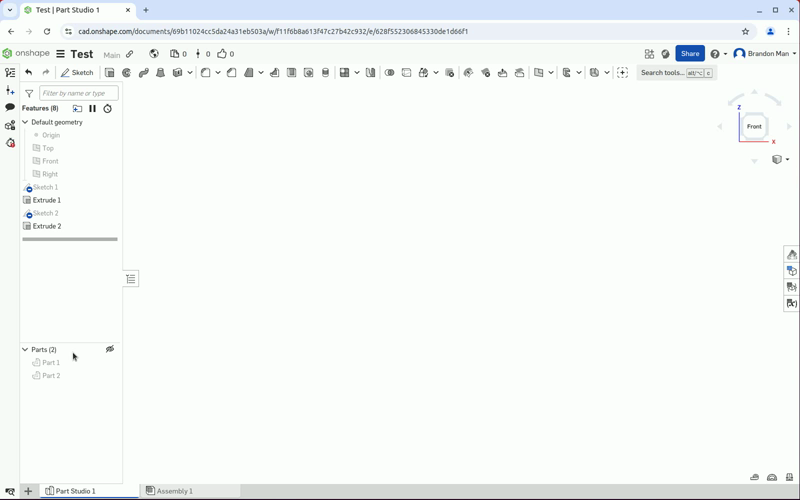
mouse_move(73, 352)
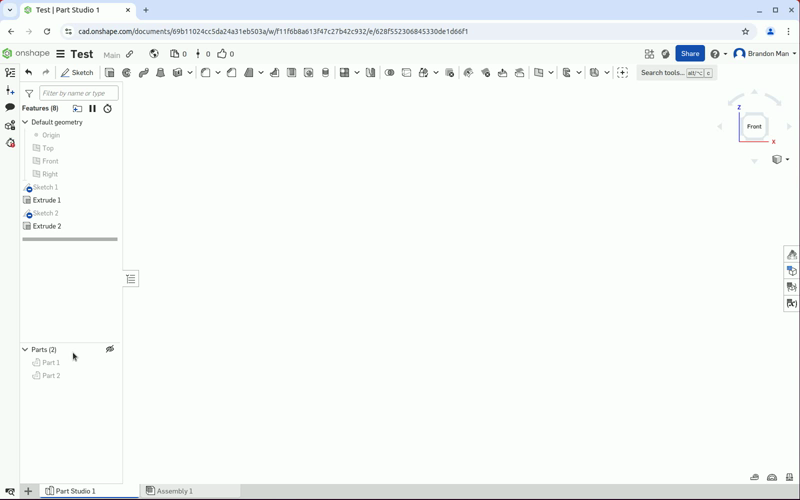
key(shift+y)
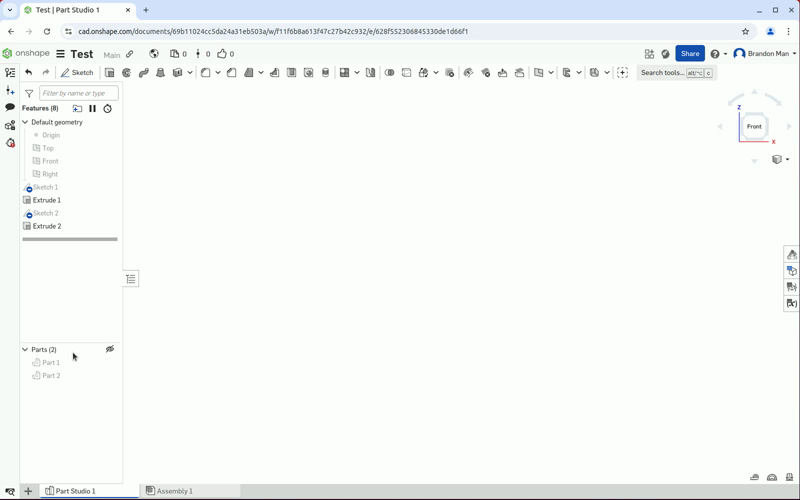
key(shift+s)
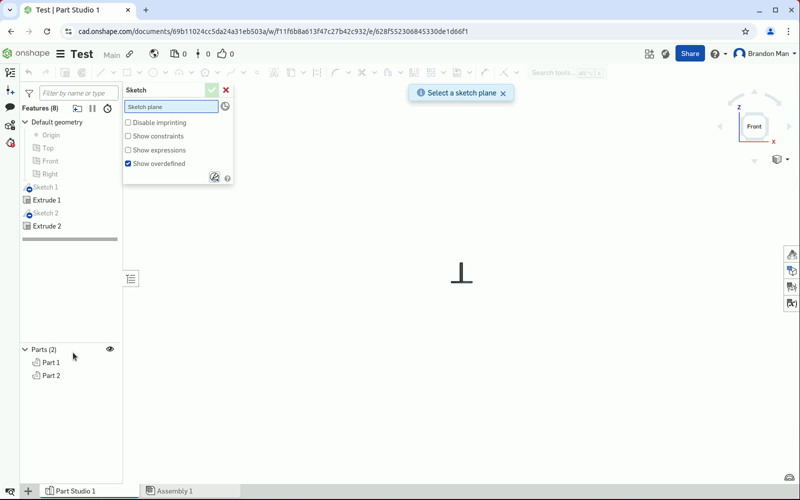
mouse_move(73, 163)
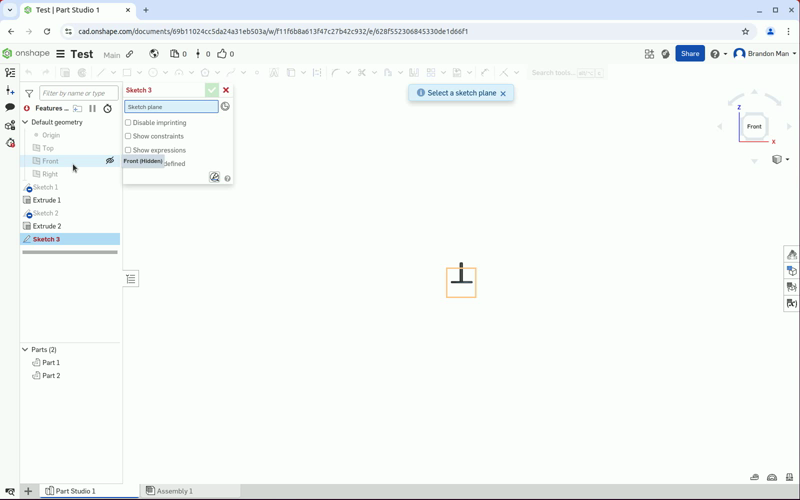
click(73, 163)
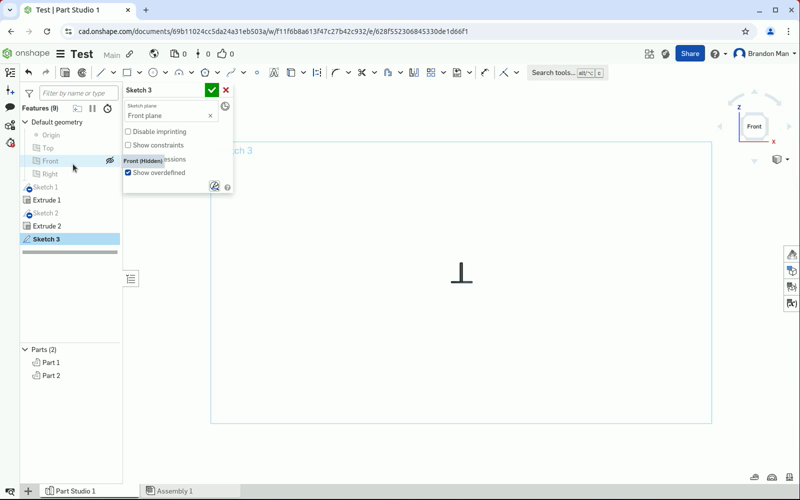
mouse_move(73, 352)
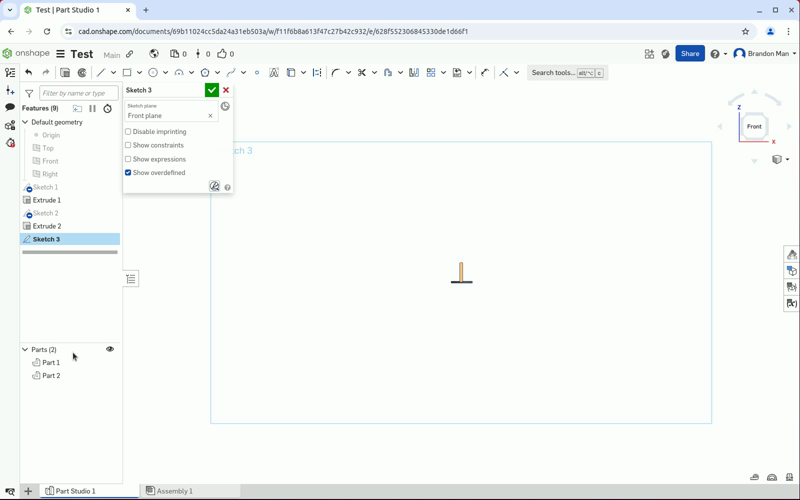
key(y)
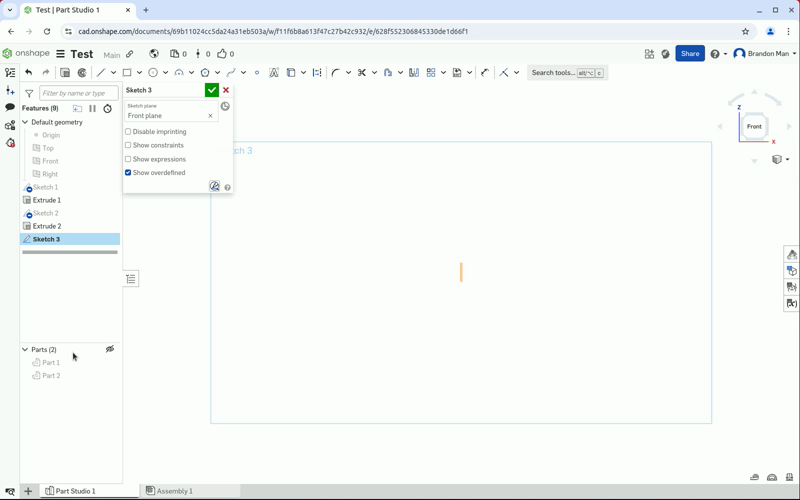
key(l)
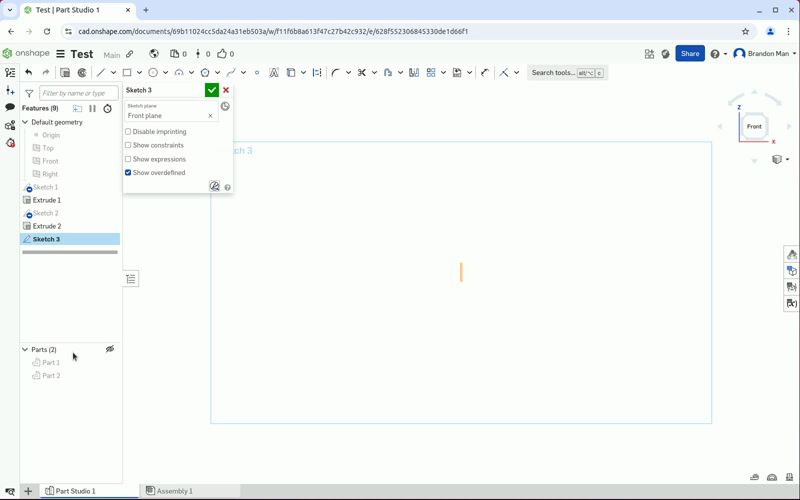
key_down(shift)
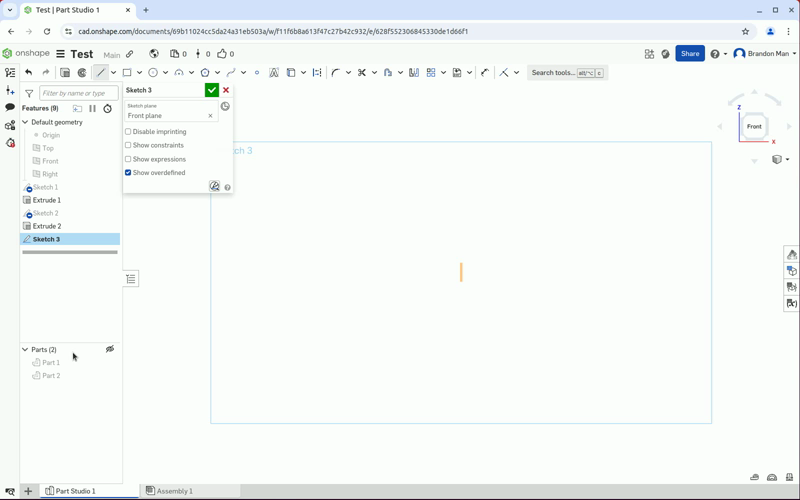
mouse_move(376, 267)
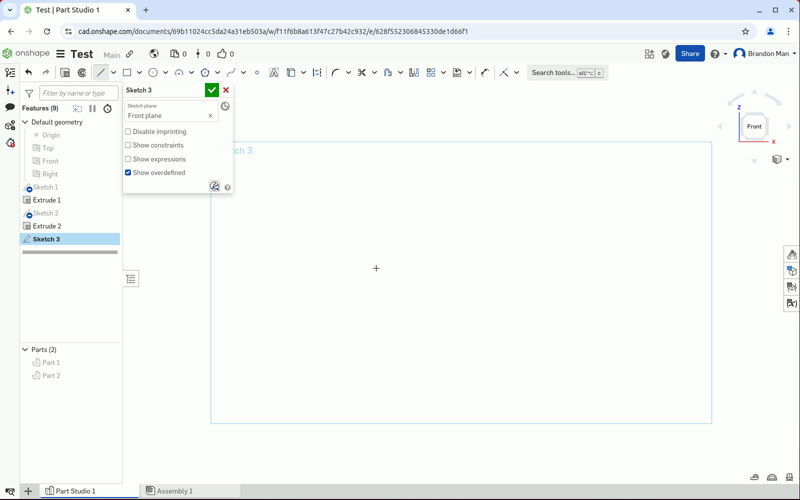
click(376, 267)
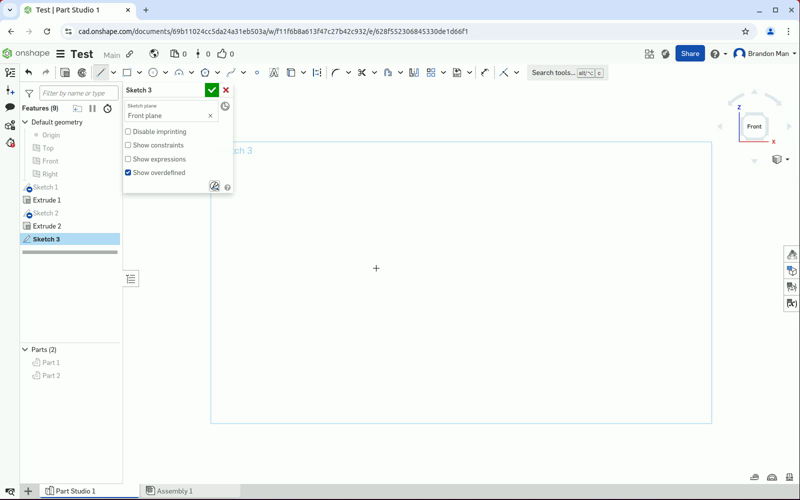
key_up(shift)
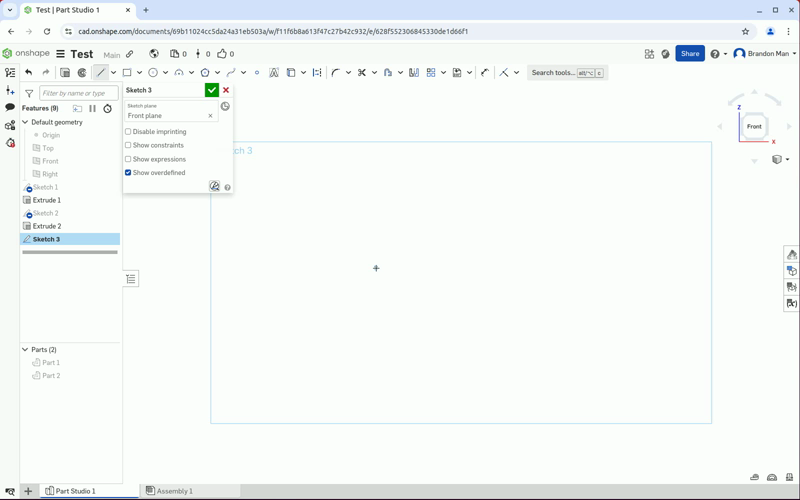
key_down(shift)
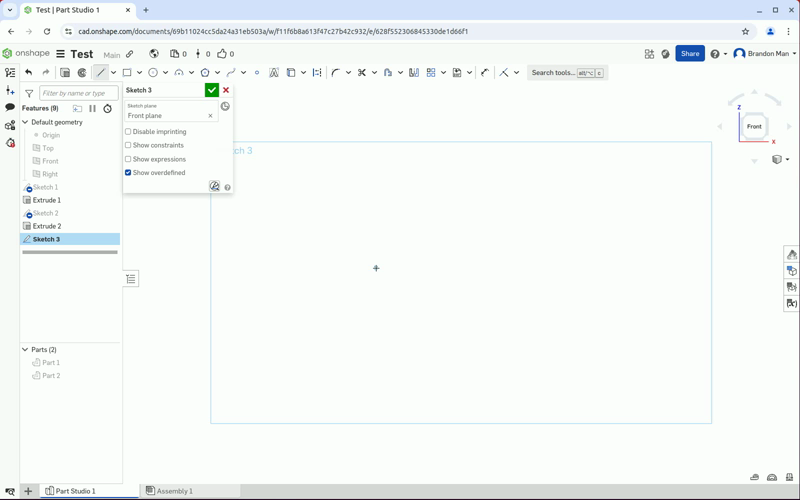
mouse_move(460, 281)
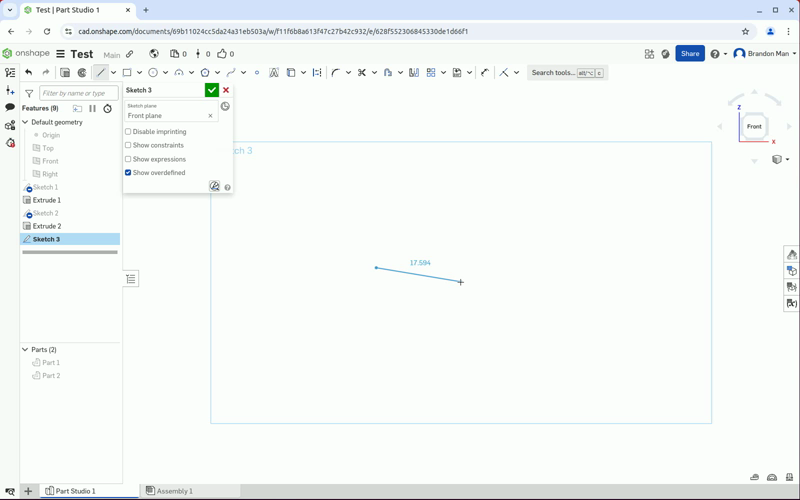
click(460, 281)
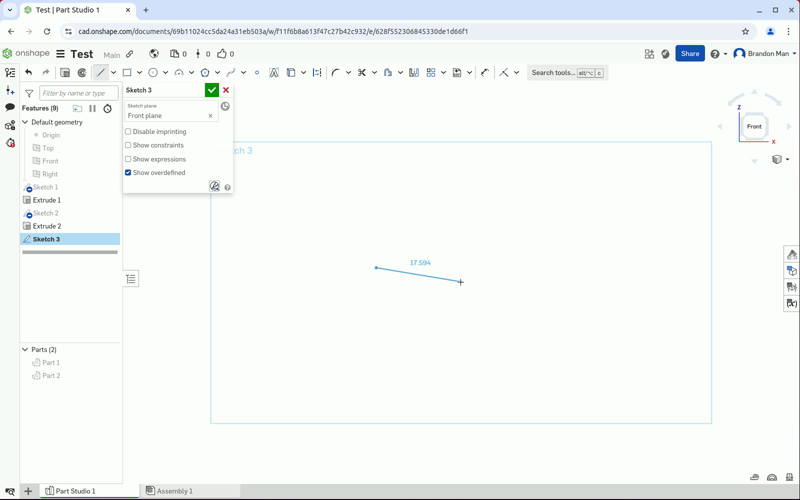
key_up(shift)
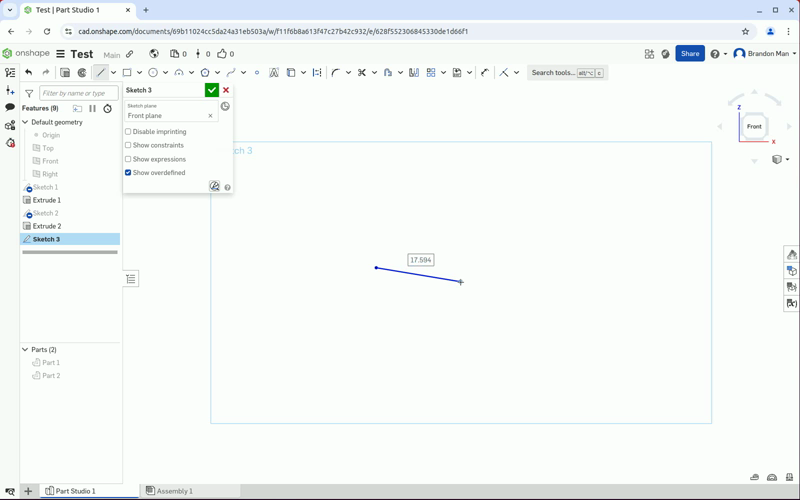
key_down(shift)
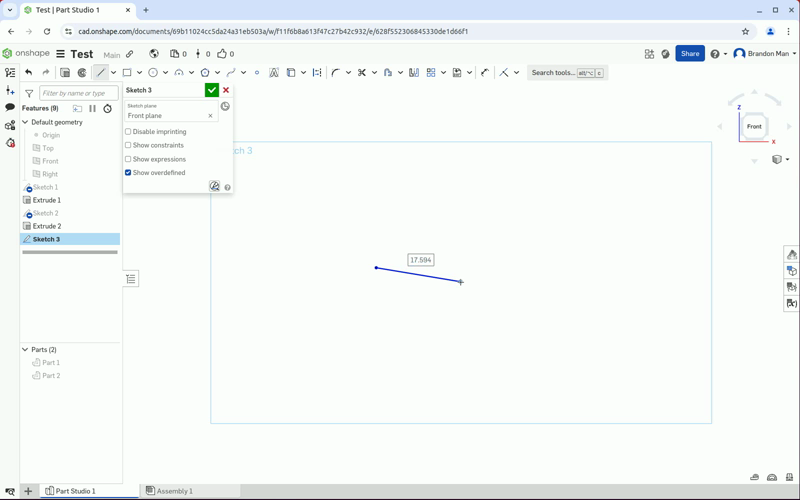
mouse_move(543, 267)
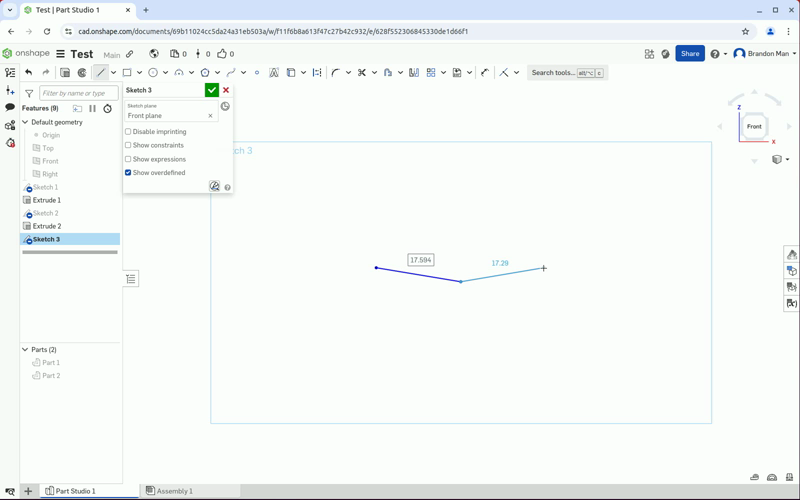
click(543, 267)
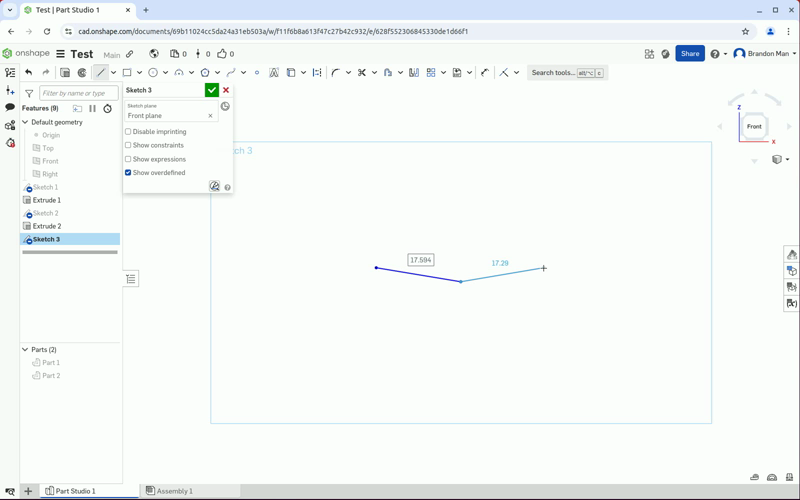
key_up(shift)
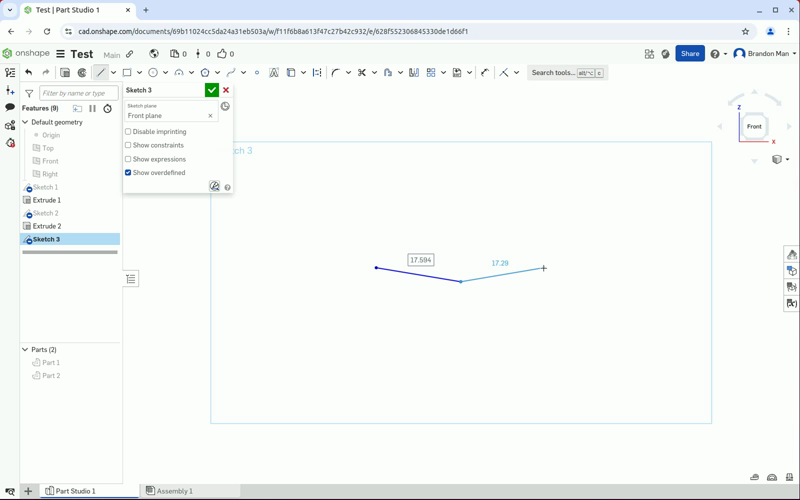
key_down(shift)
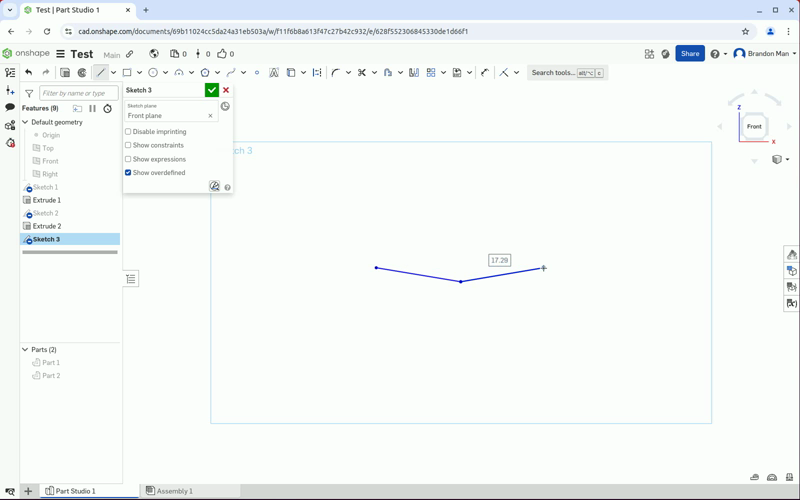
mouse_move(376, 267)
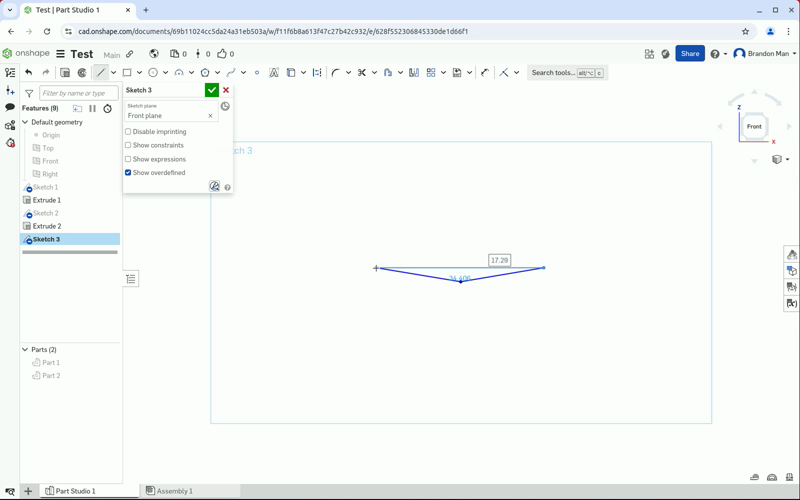
key_up(shift)
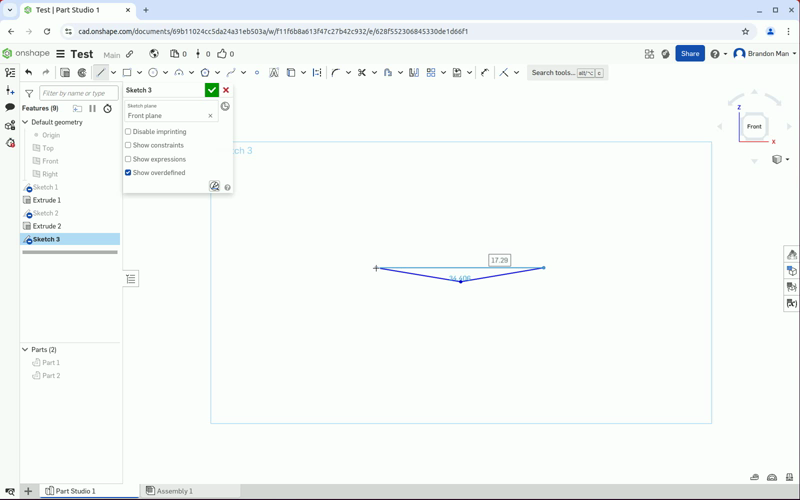
click(376, 267)
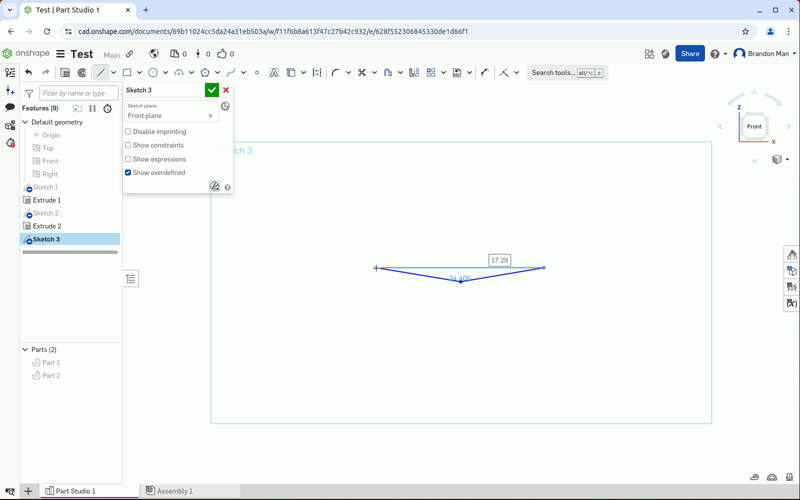
key(esc)
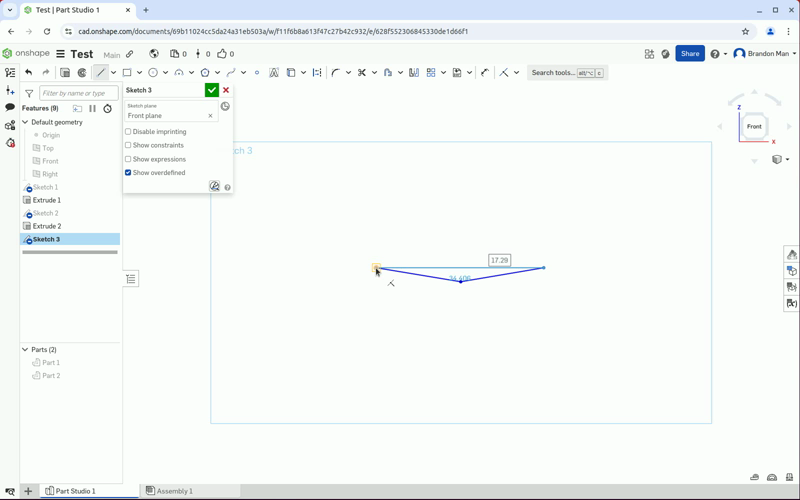
mouse_move(443, 274)
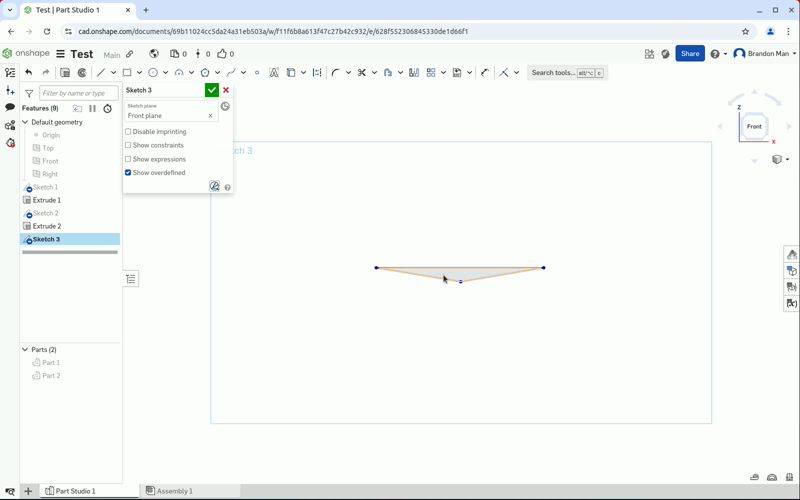
scroll(6)
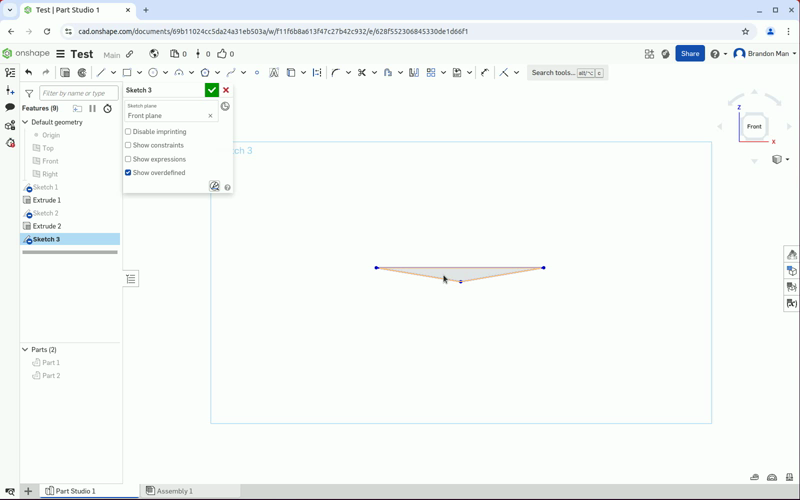
scroll(6)
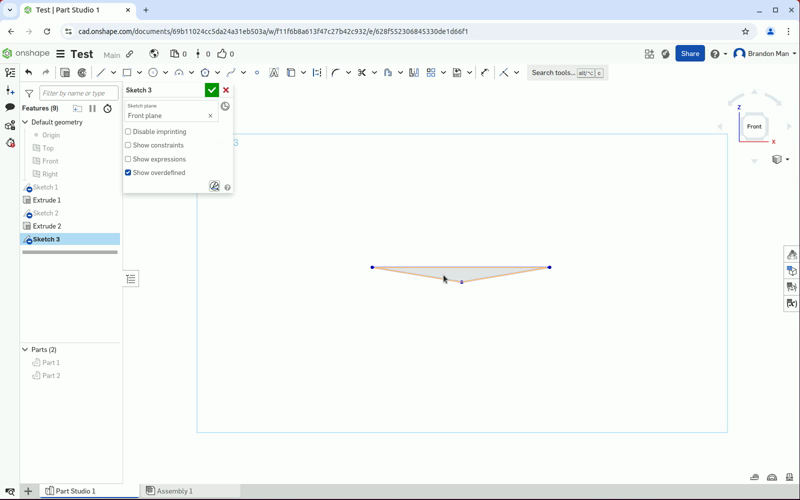
scroll(6)
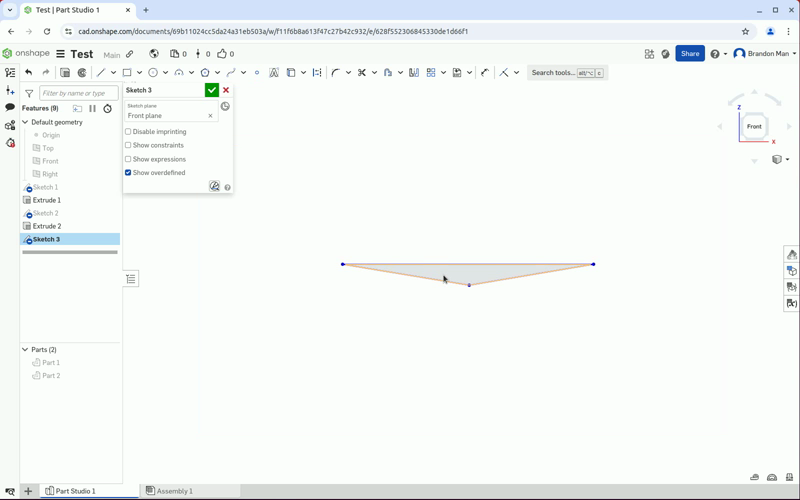
scroll(6)
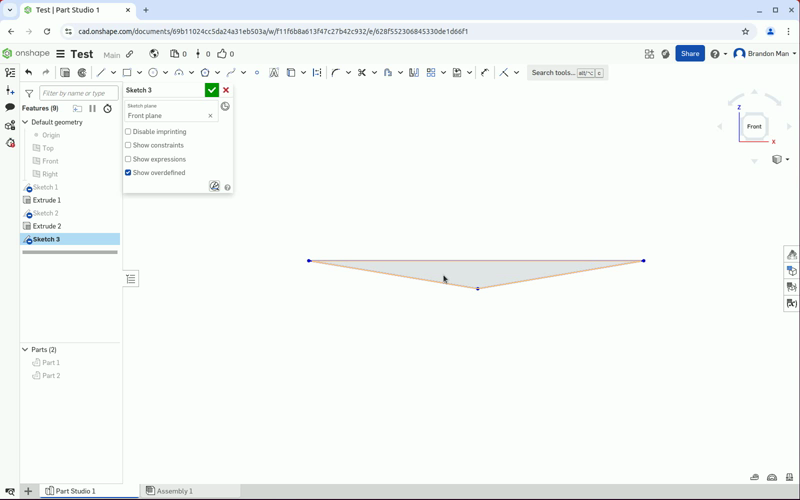
scroll(6)
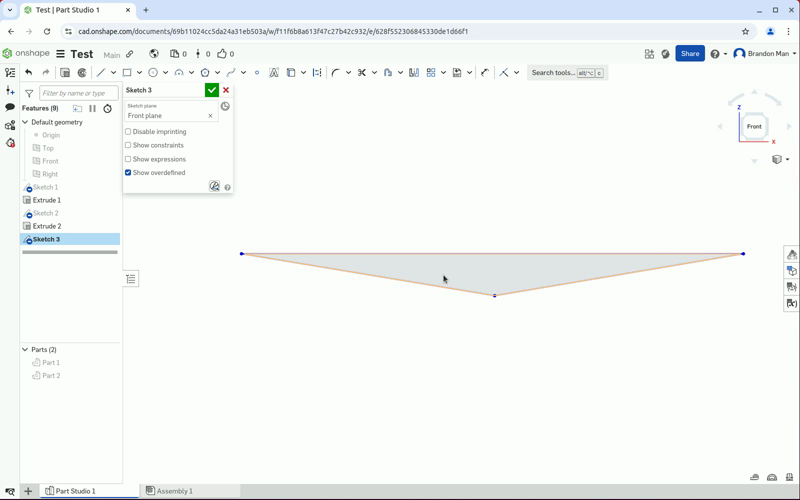
scroll(6)
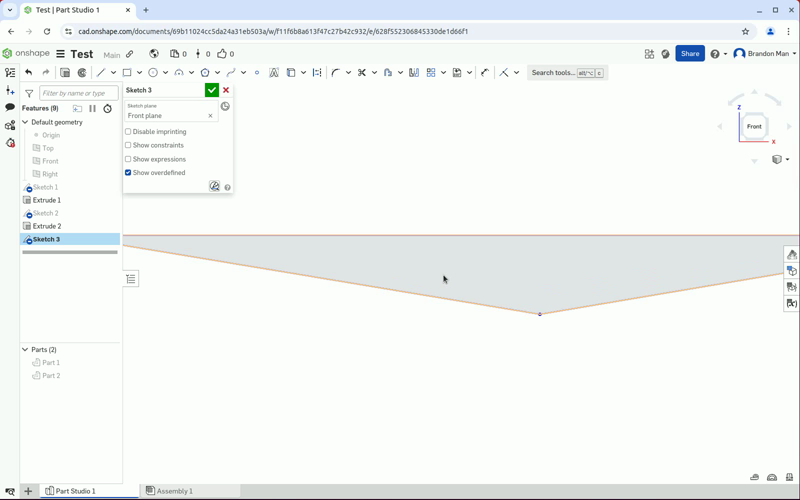
scroll(6)
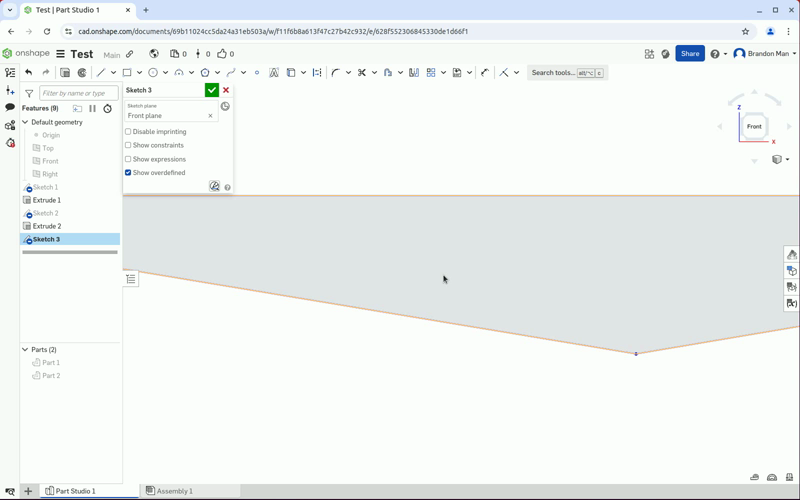
click(443, 274)
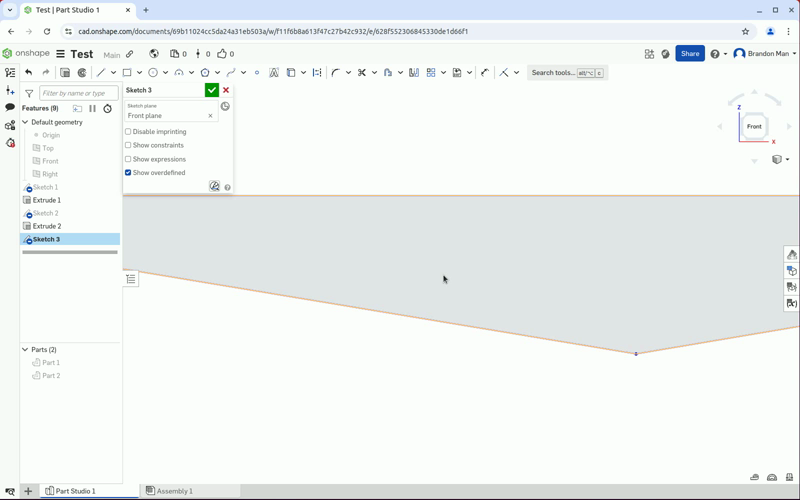
scroll(-6)
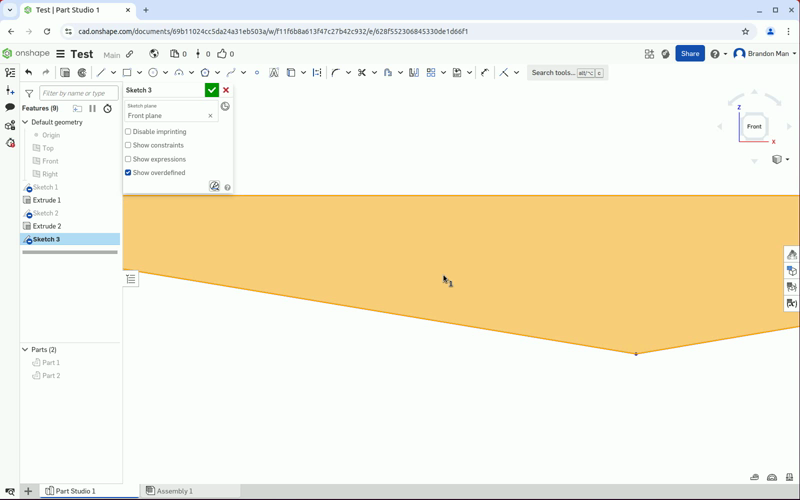
scroll(-6)
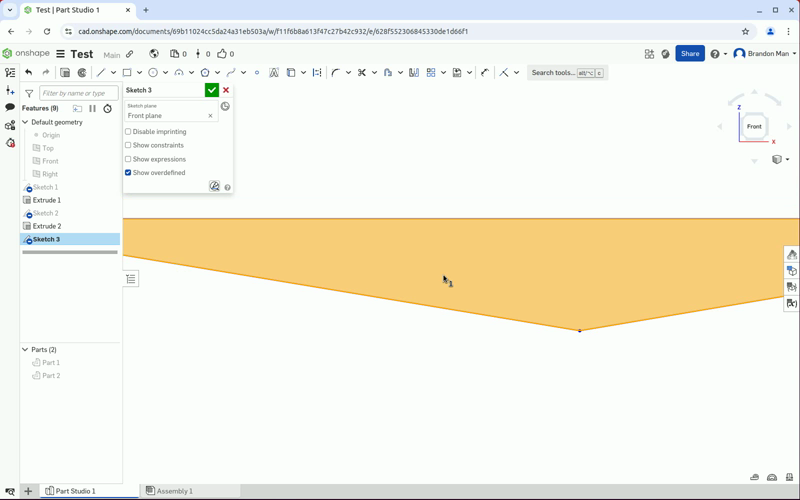
scroll(-6)
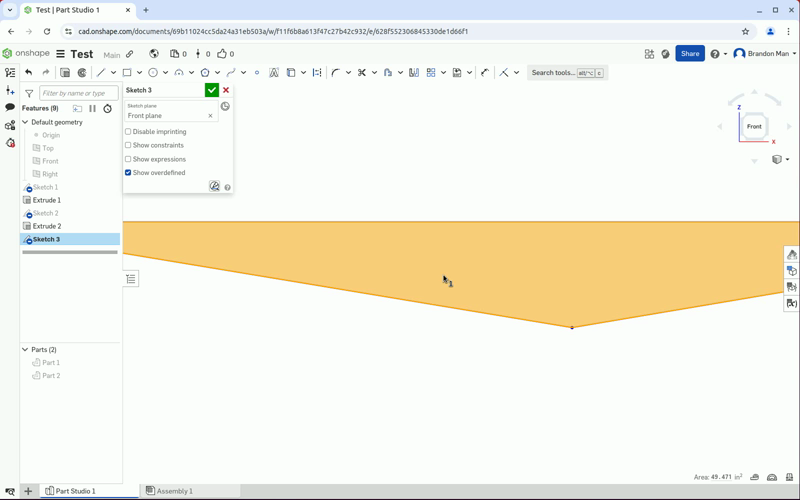
scroll(-6)
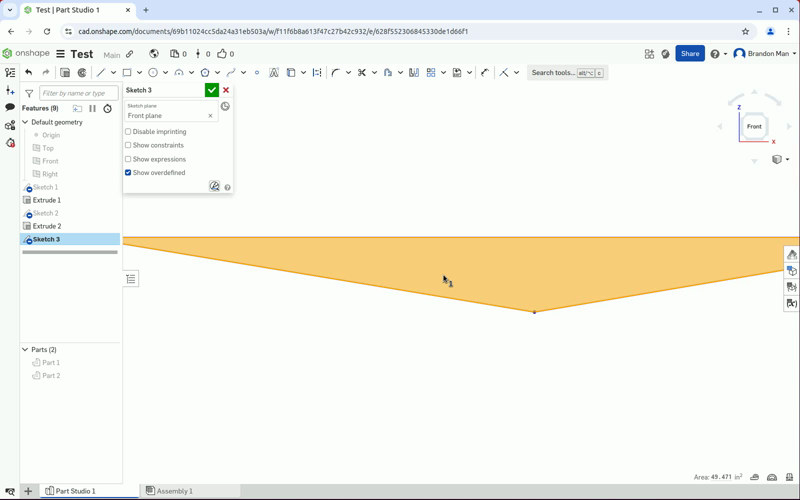
scroll(-6)
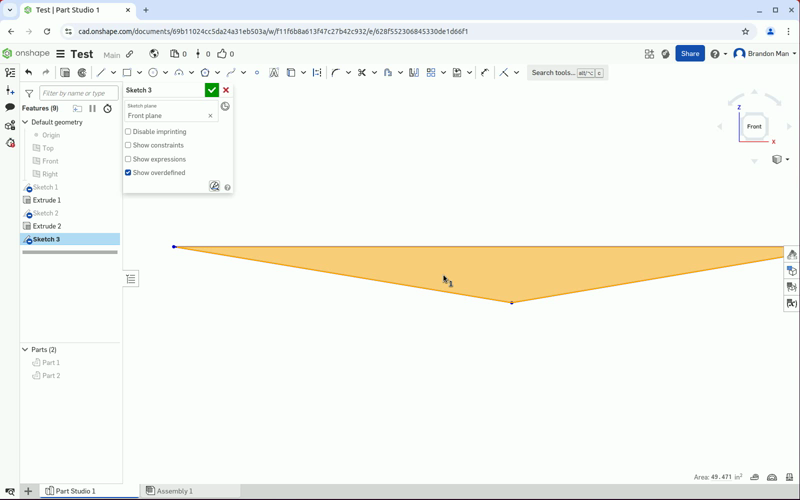
scroll(-6)
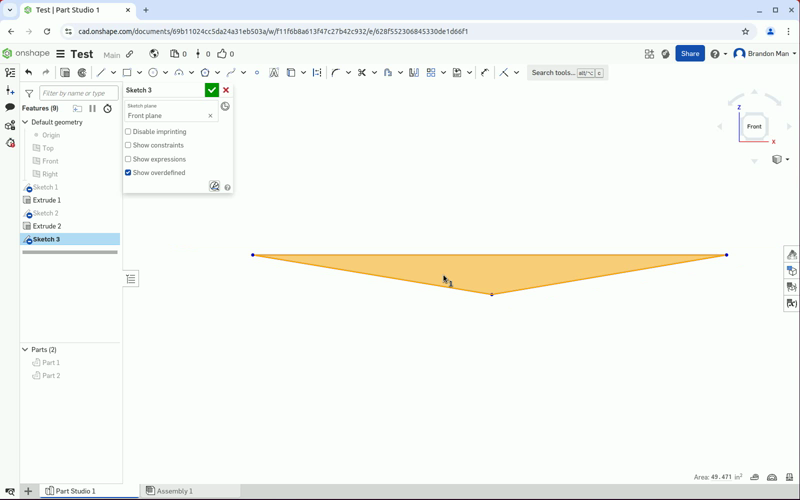
scroll(-6)
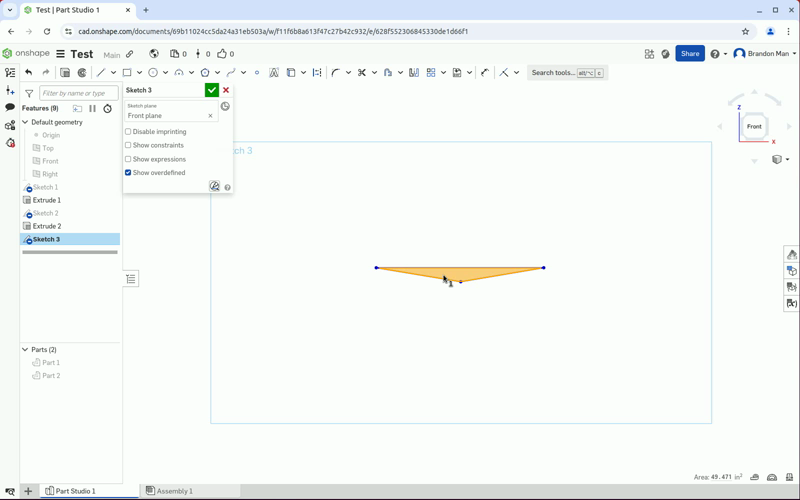
mouse_move(73, 352)
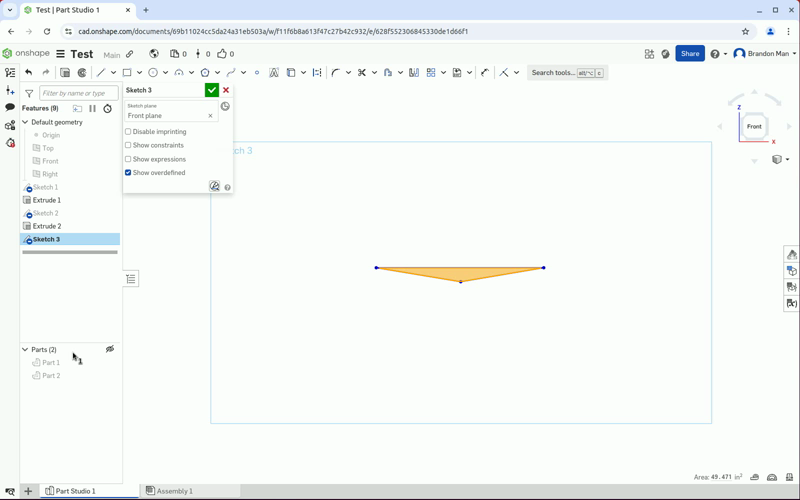
key(shift+y)
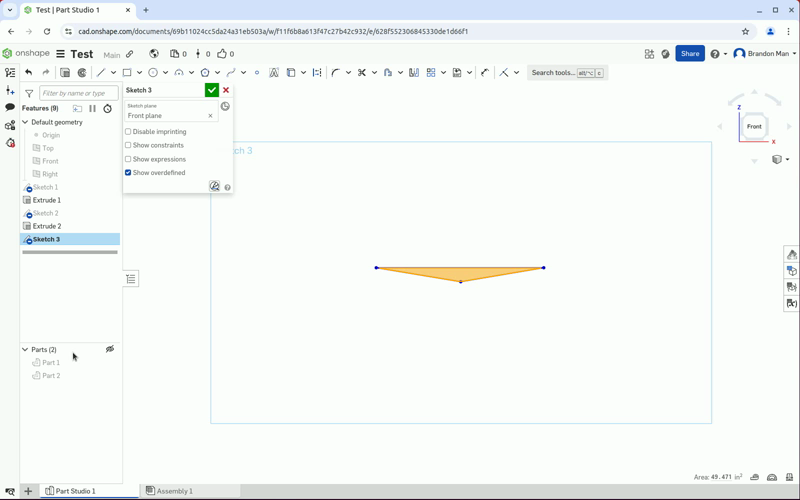
key(shift+e)
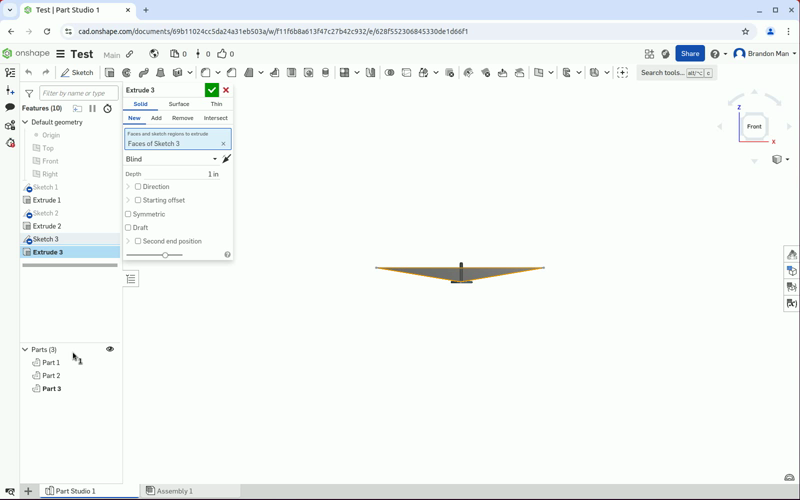
mouse_move(143, 106)
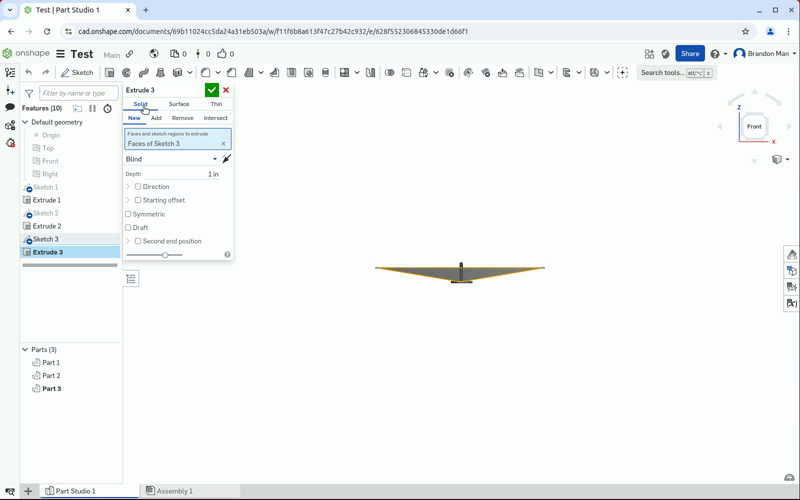
click(143, 106)
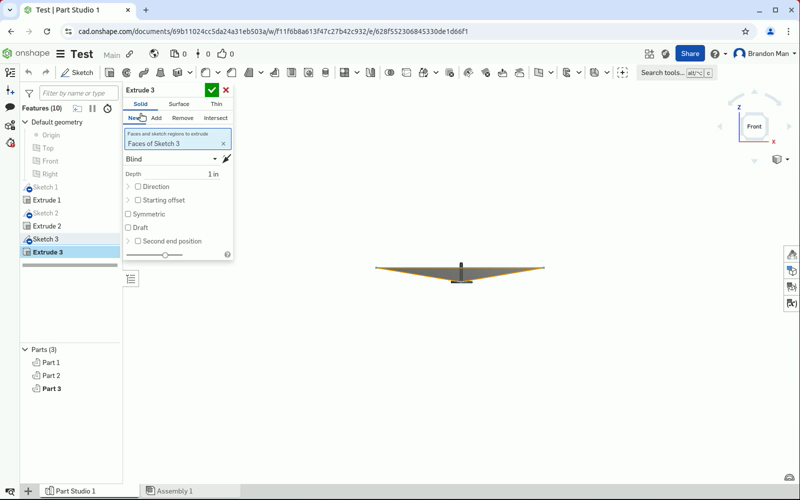
mouse_move(137, 120)
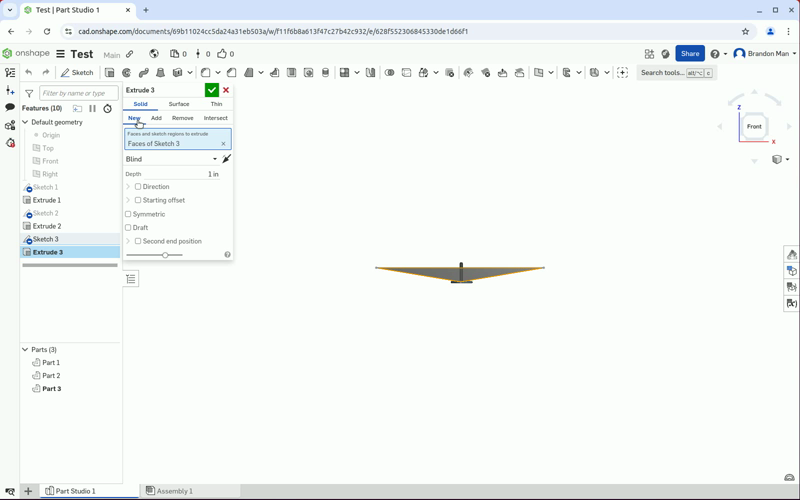
click(137, 120)
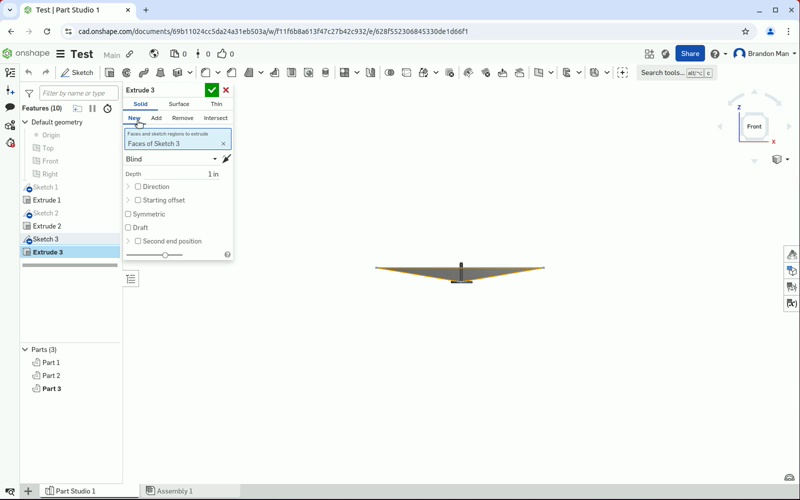
key(tab, 4)
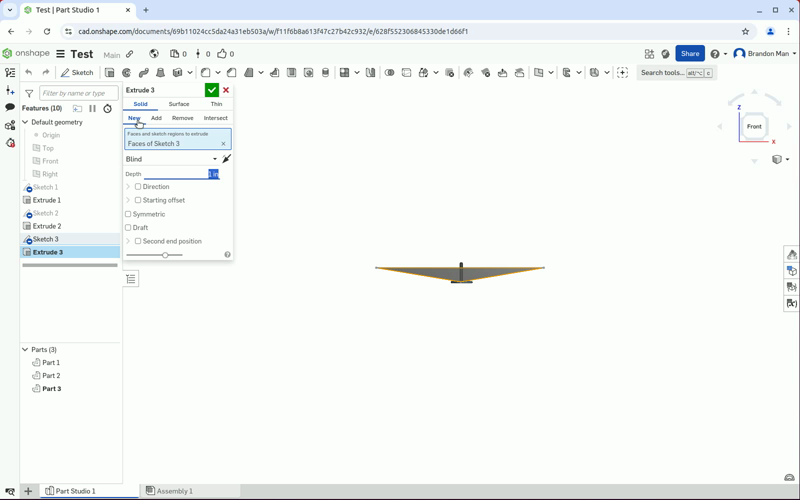
text(-0.482)
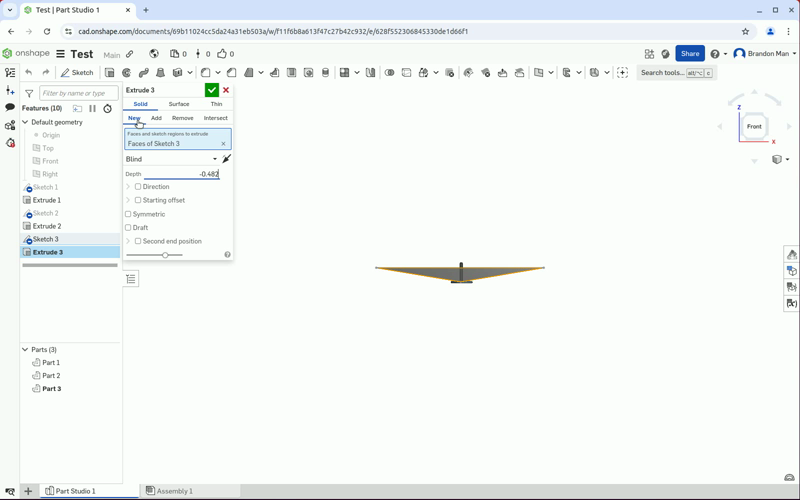
key(tab, 3)
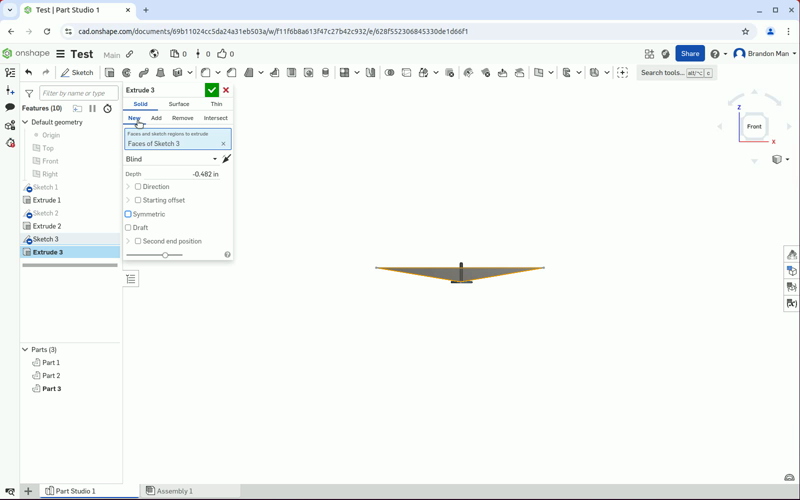
key(space)
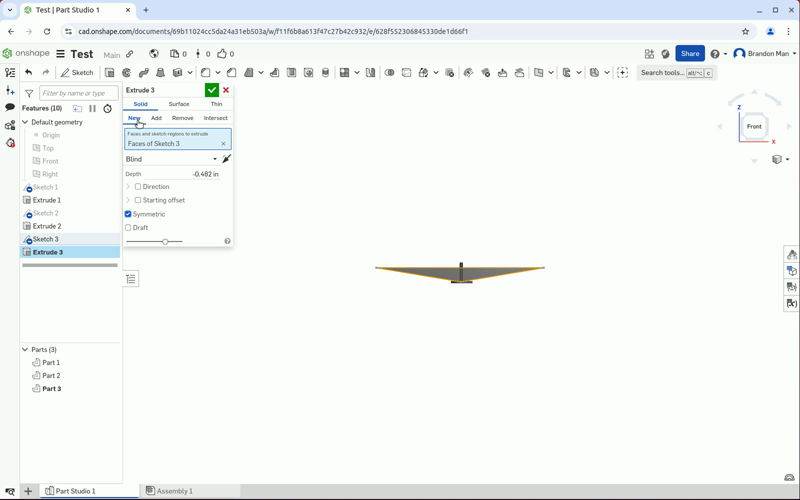
key(enter)
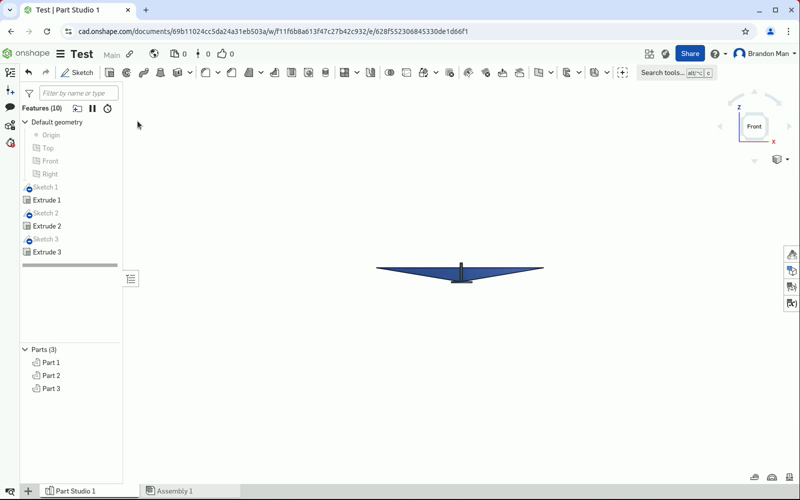
key(shift+h)
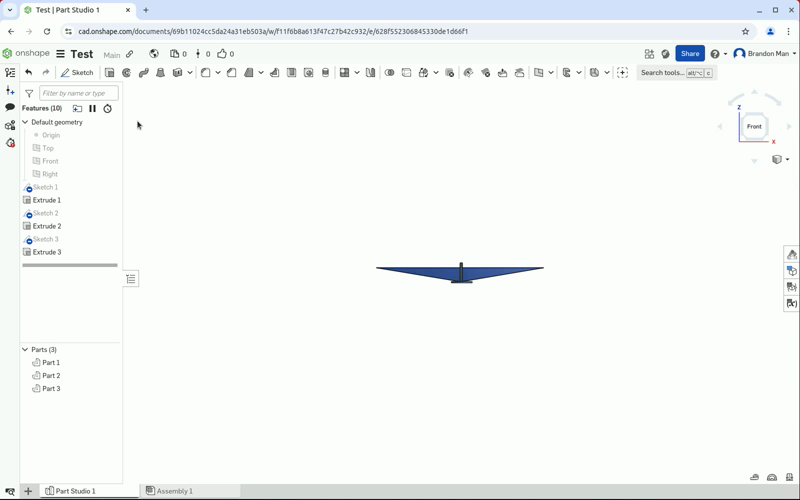
key(shift+h)
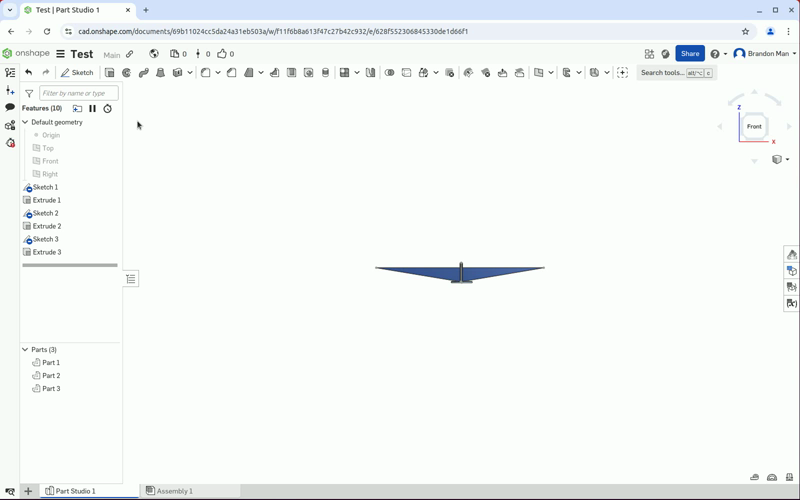
key(shift+7)
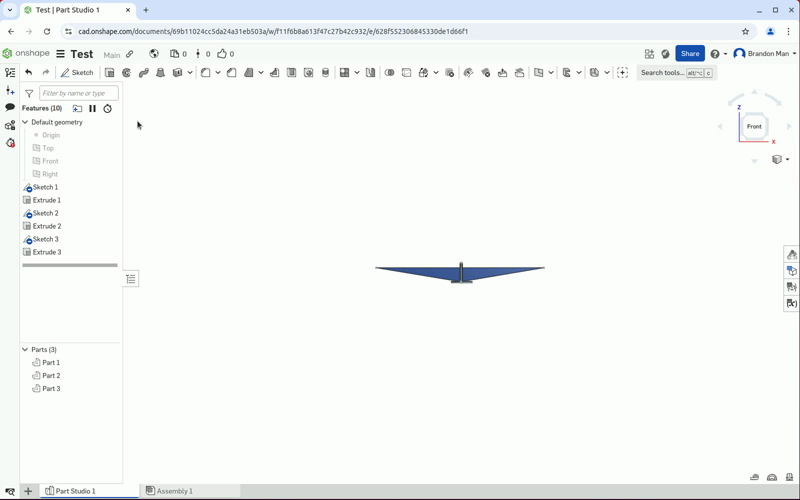
key(left, 2)
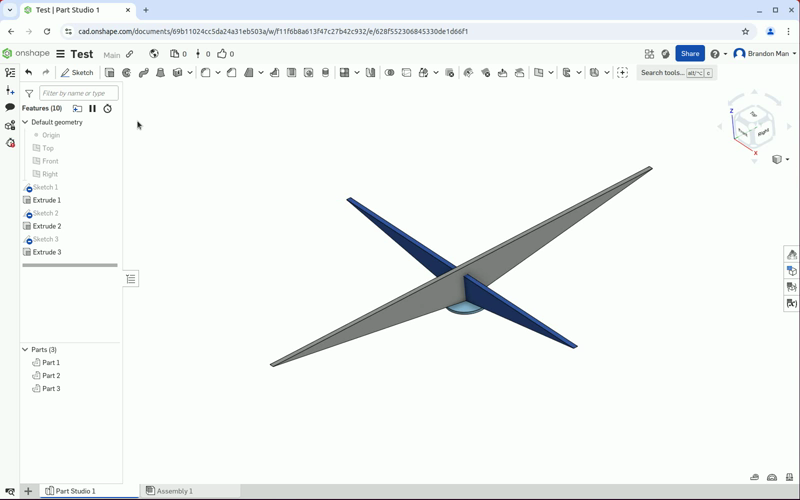
key(down, 2)
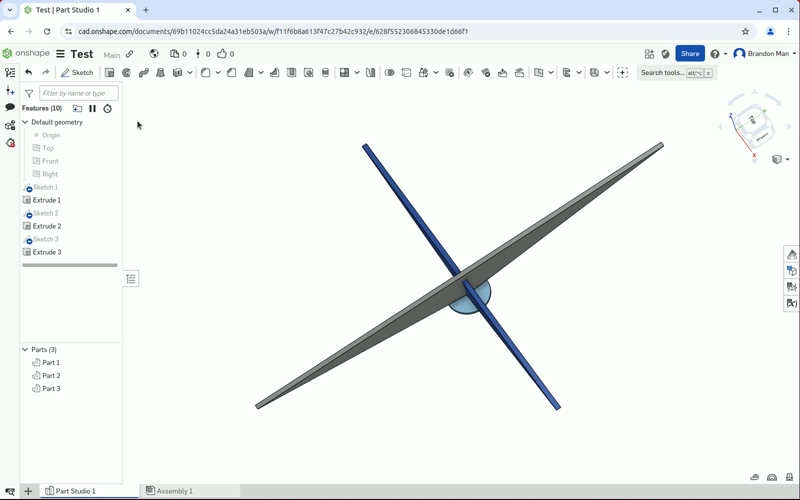
key(up, 2)
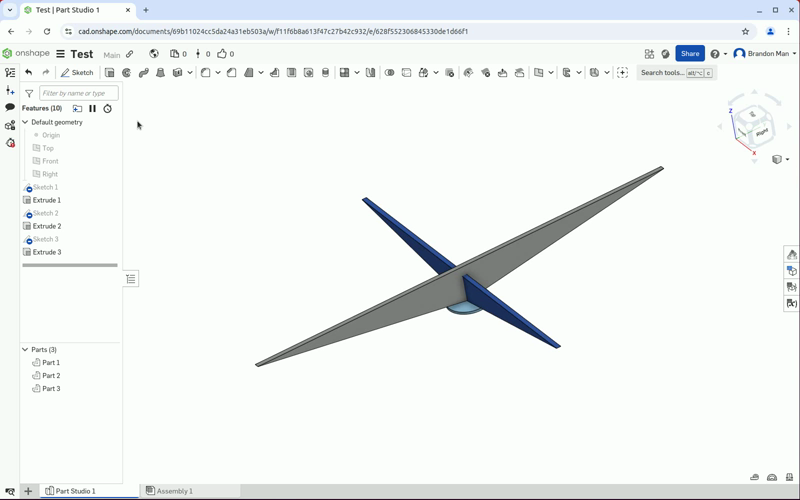
key(right, 2)
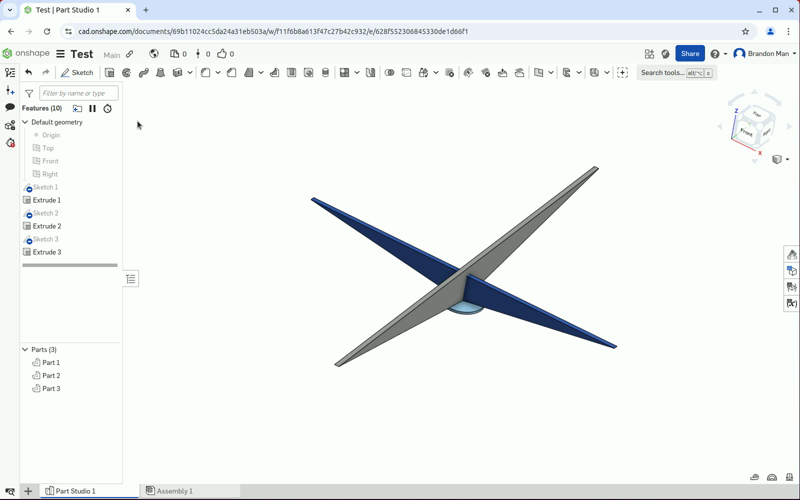
mouse_move(73, 189)
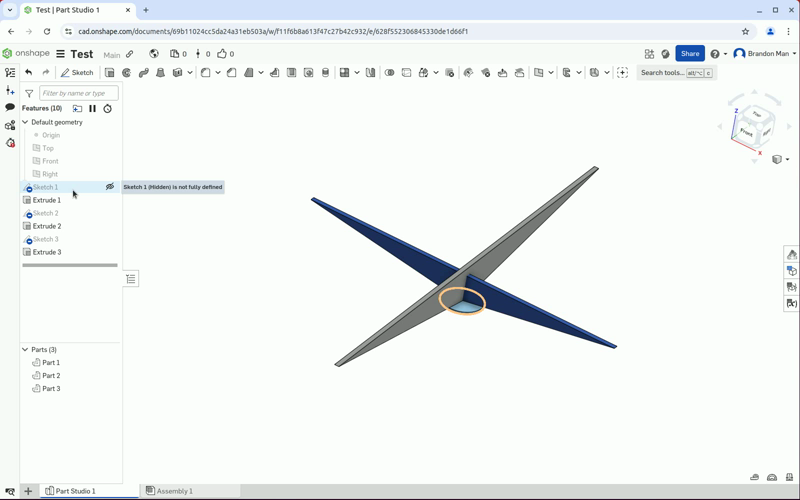
click(73, 189)